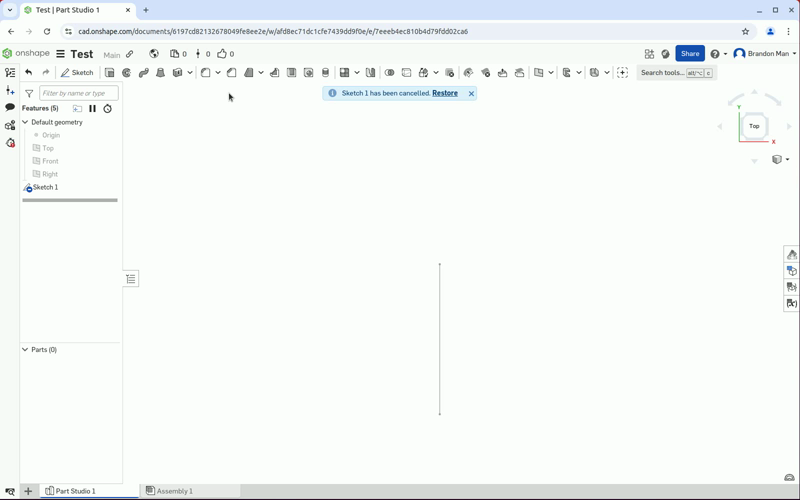
key(shift+h)
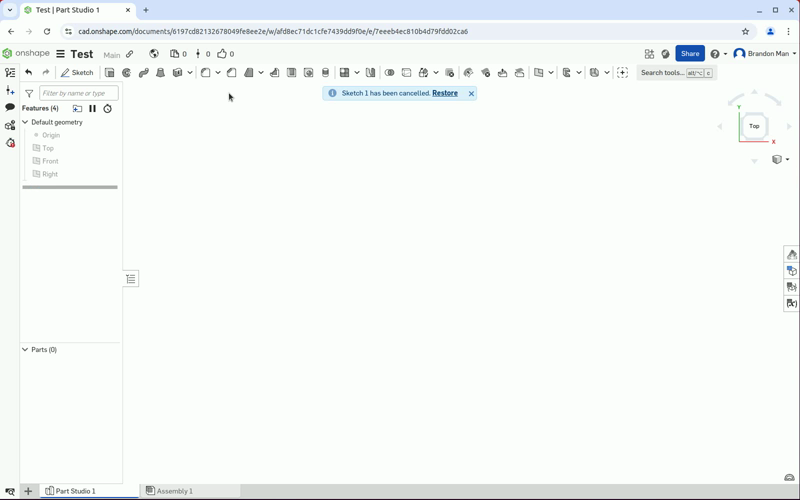
key(shift+s)
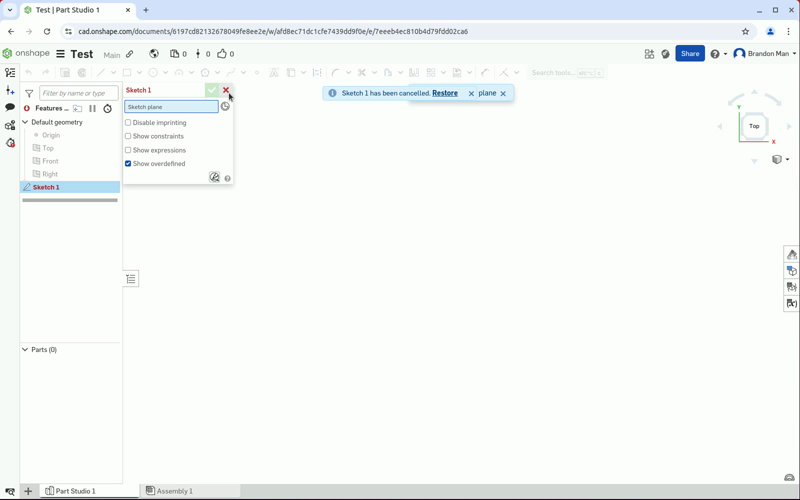
mouse_move(73, 150)
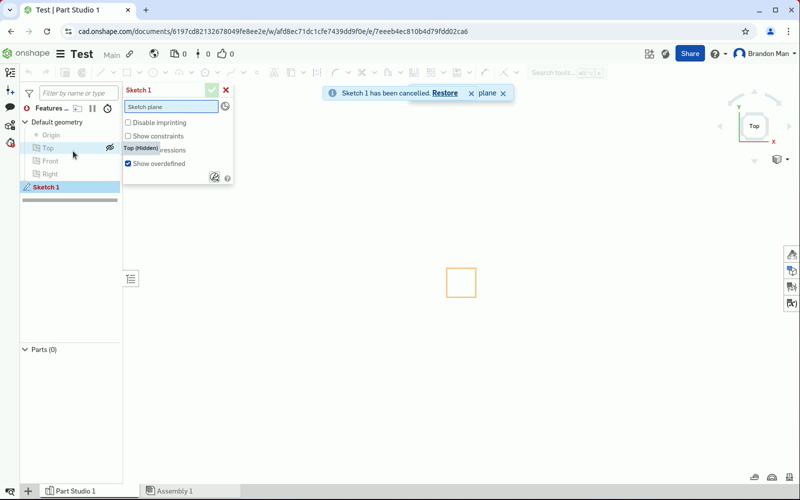
click(73, 150)
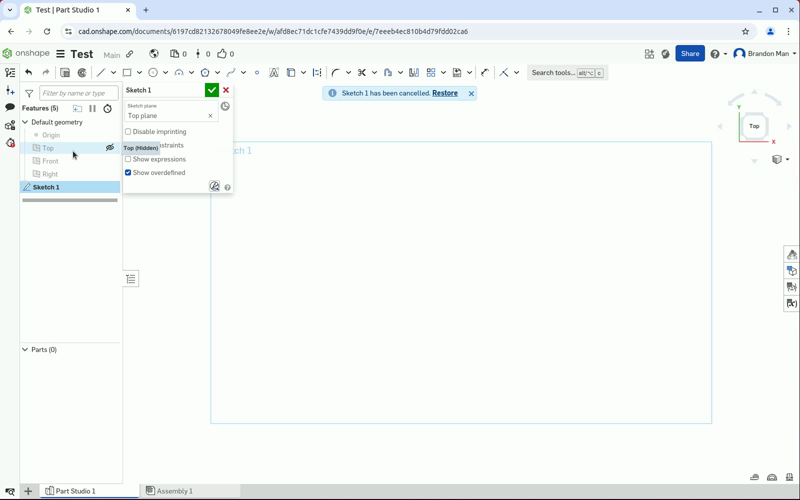
mouse_move(73, 352)
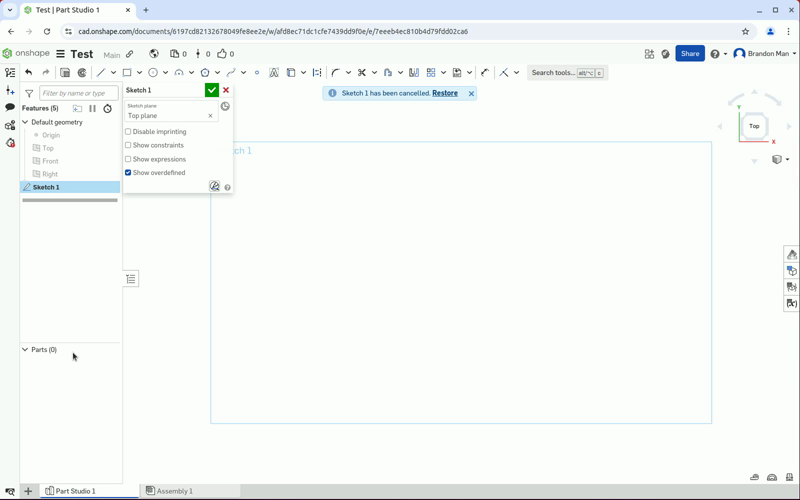
key(y)
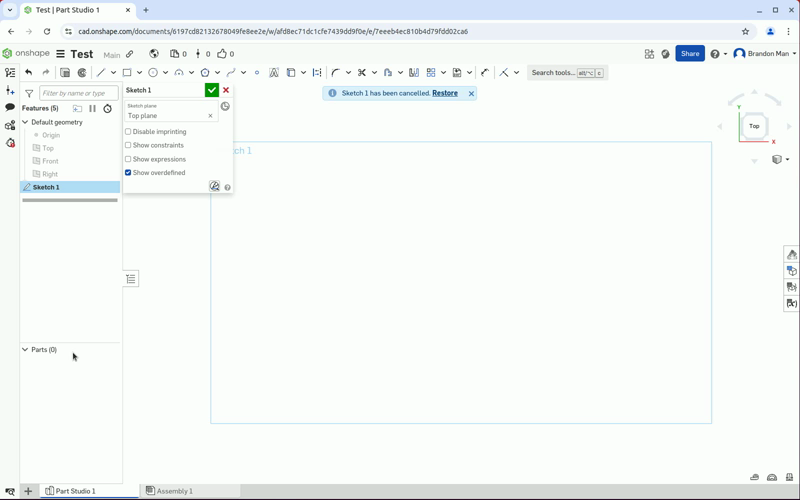
key(c)
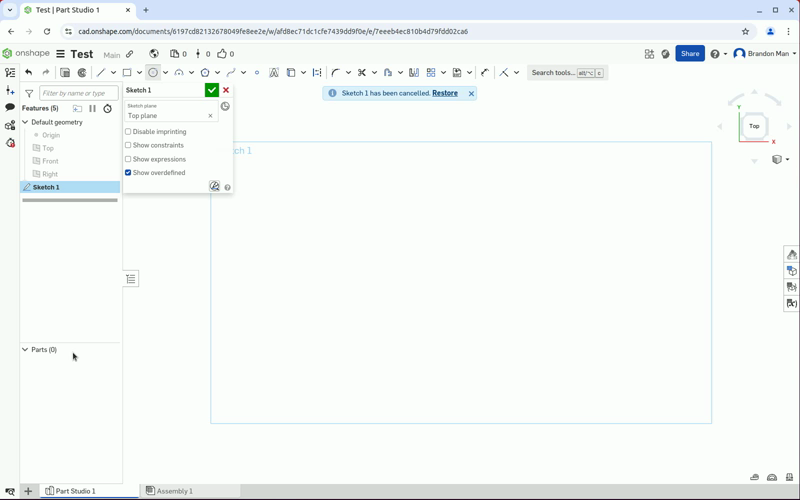
key_down(shift)
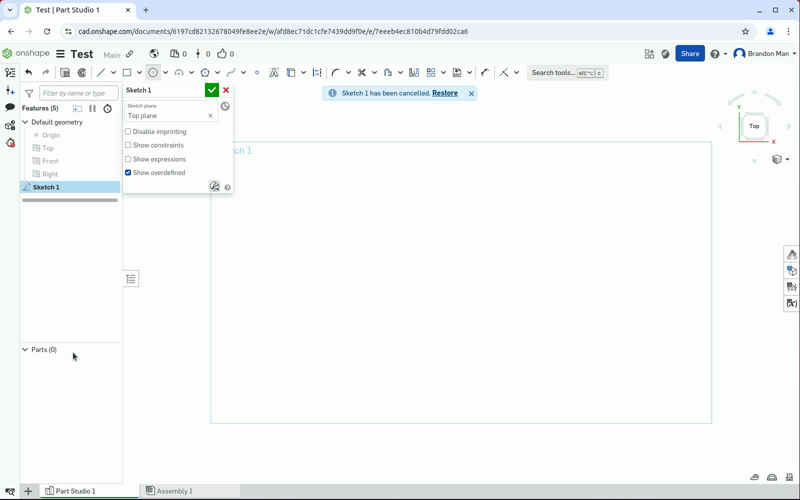
mouse_move(461, 282)
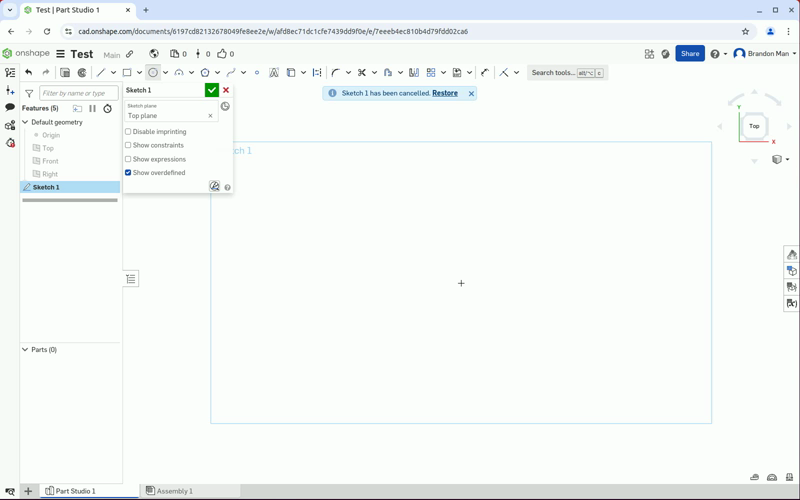
click(461, 282)
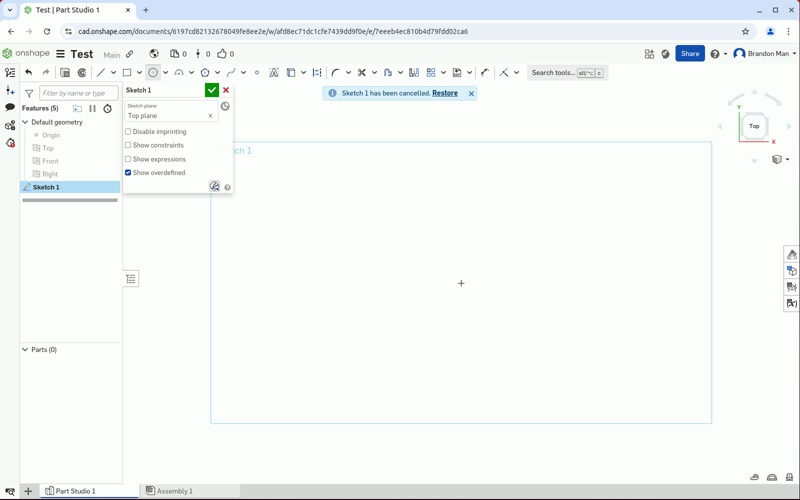
key_up(shift)
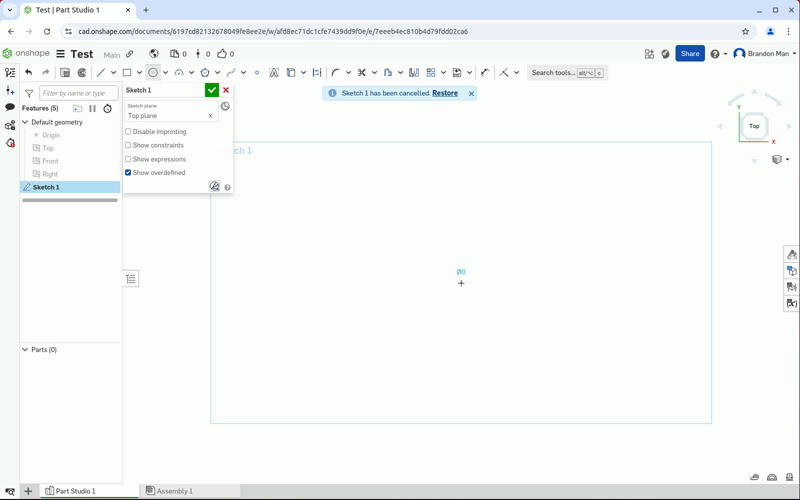
mouse_move(574, 282)
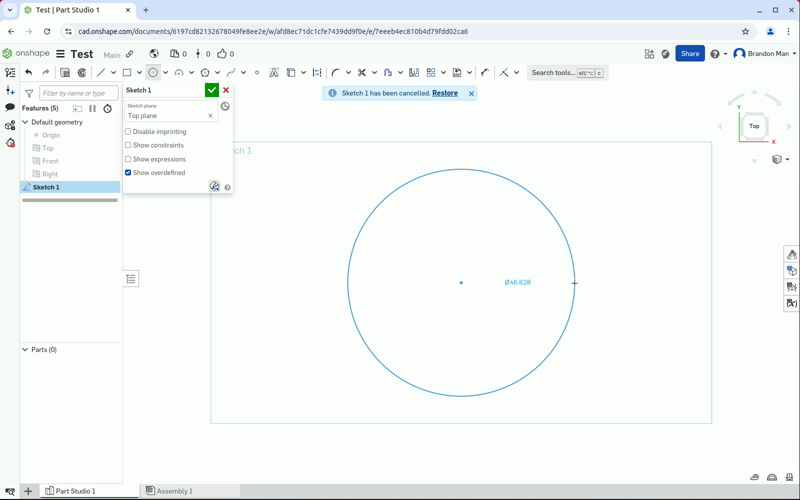
click(574, 282)
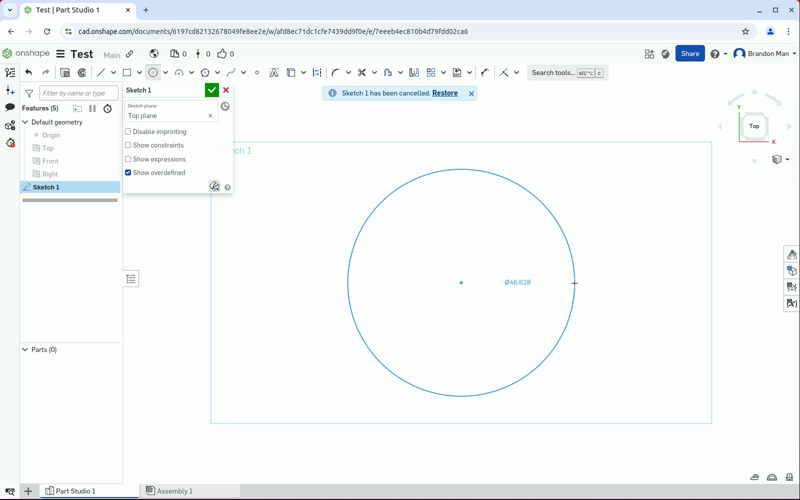
key(esc)
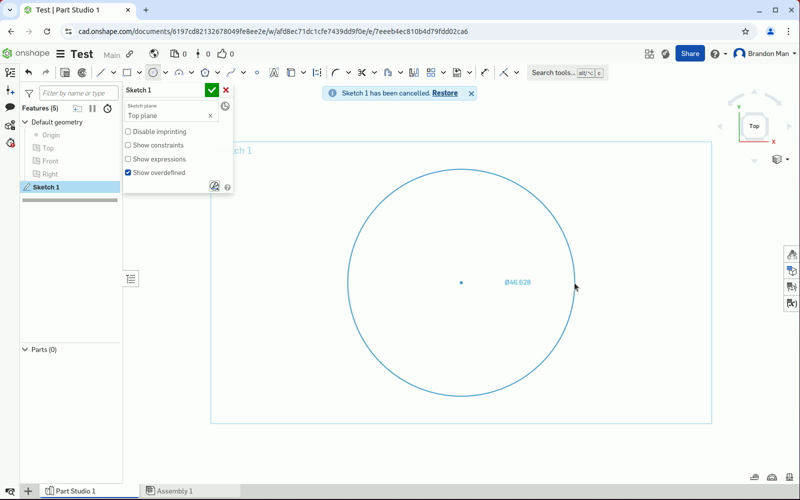
key(c)
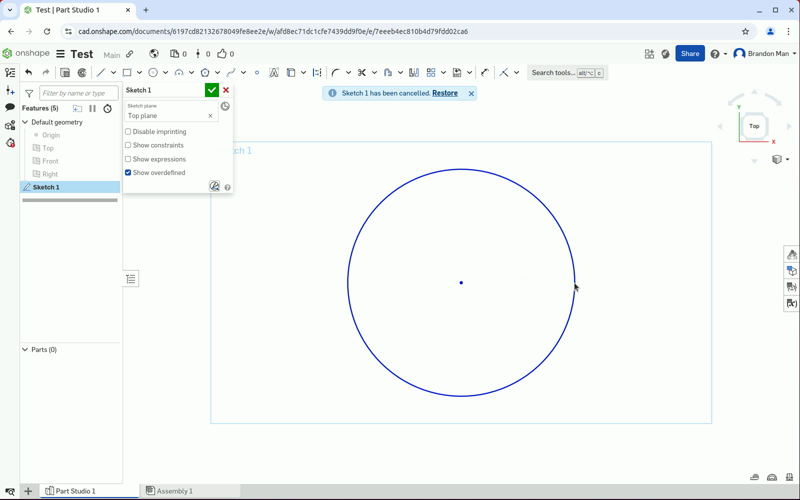
key_down(shift)
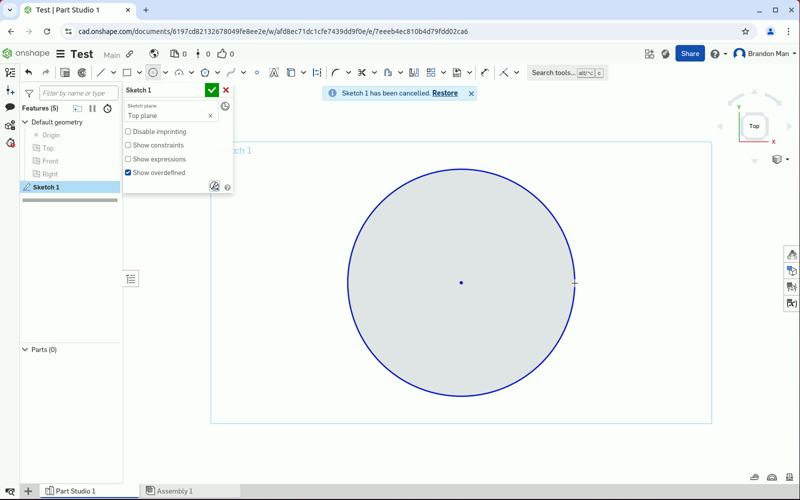
mouse_move(461, 282)
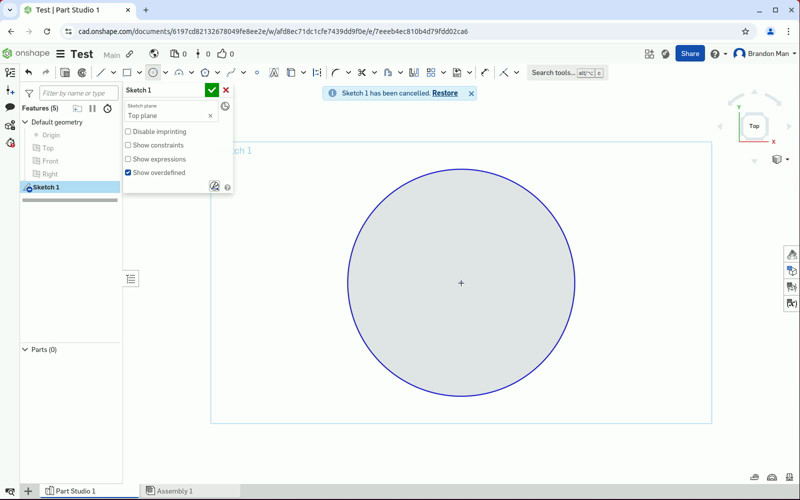
click(461, 282)
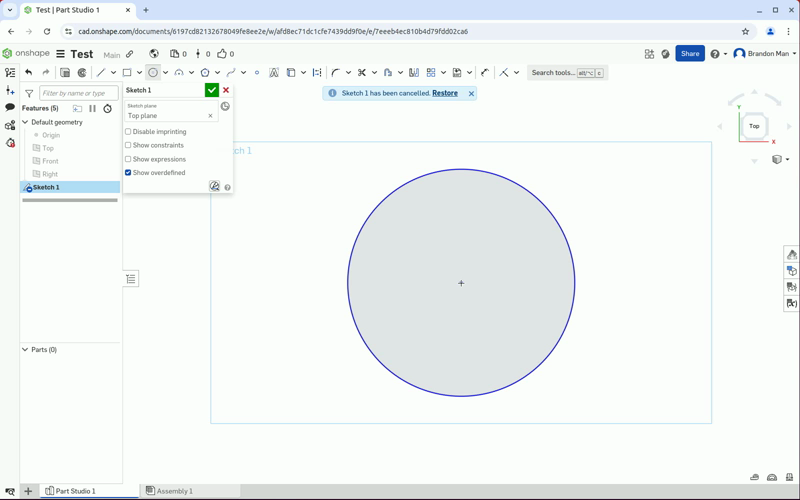
key_up(shift)
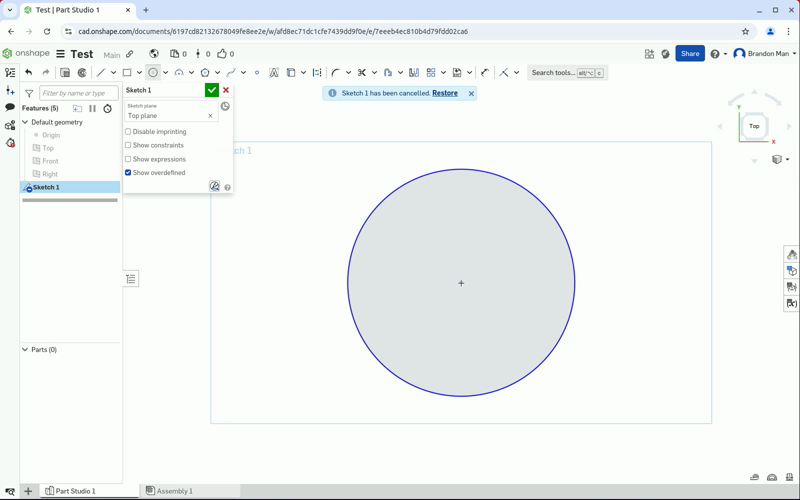
mouse_move(558, 282)
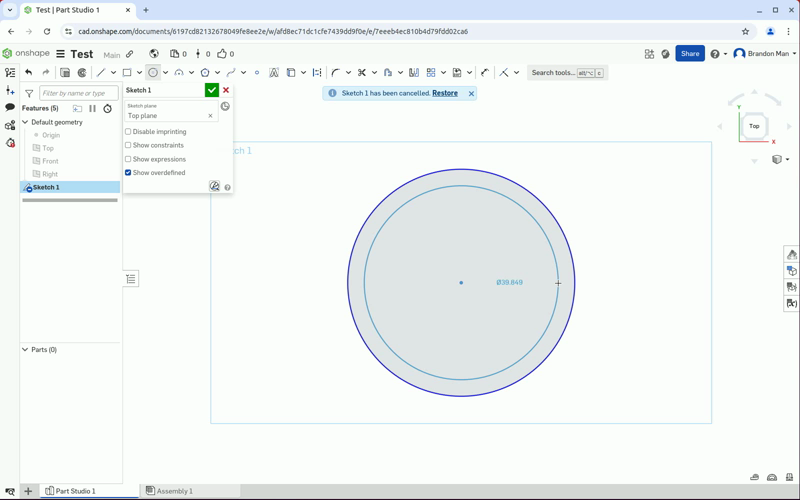
click(558, 282)
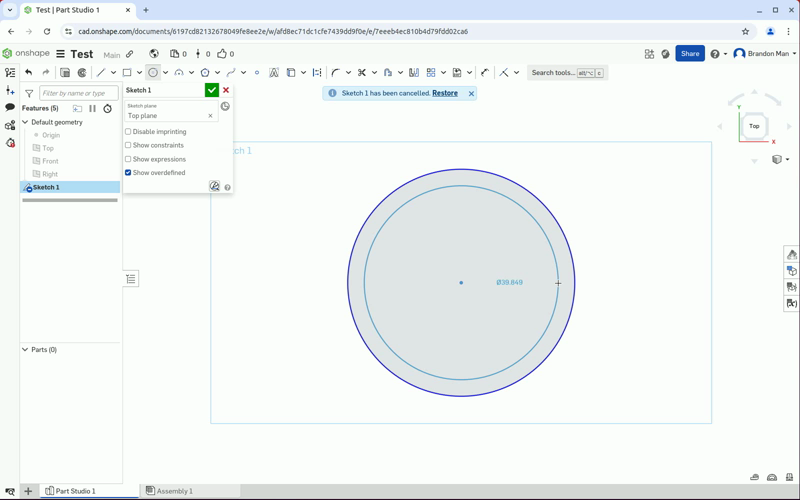
key(esc)
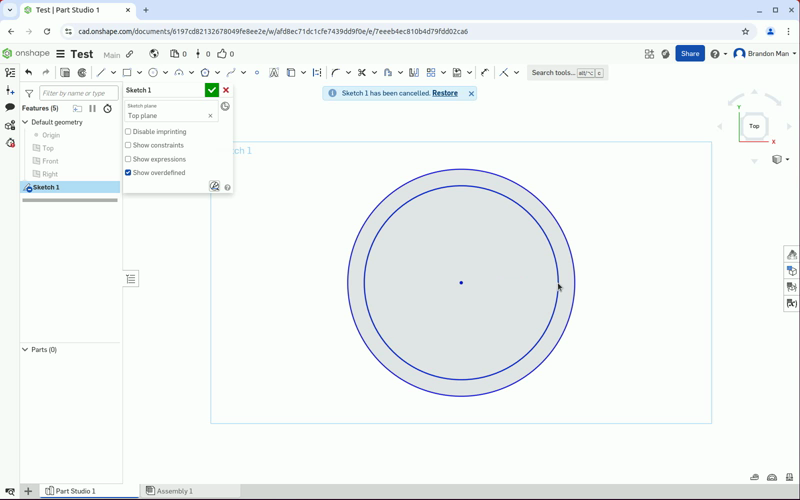
mouse_move(356, 279)
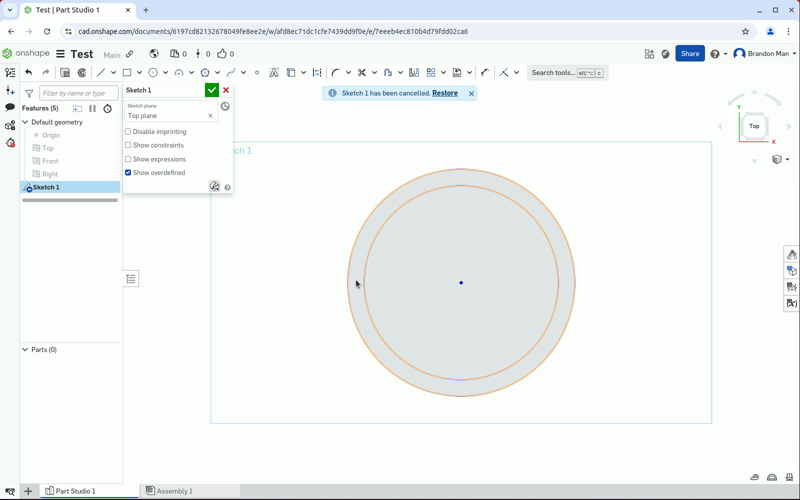
click(356, 279)
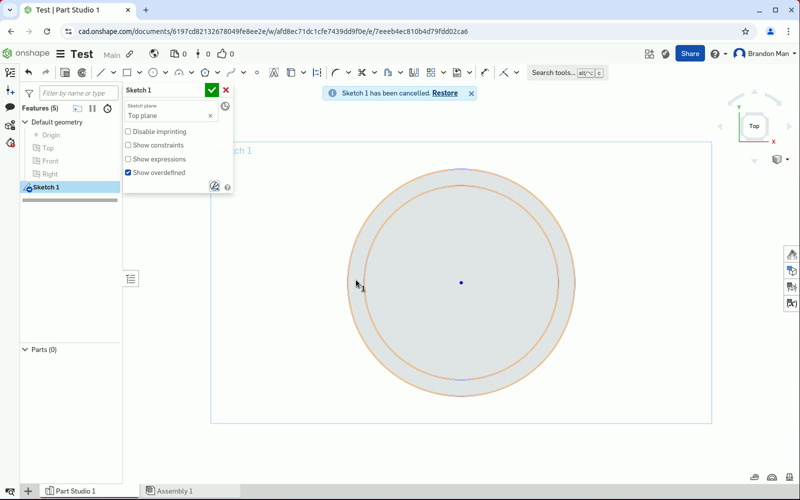
mouse_move(73, 352)
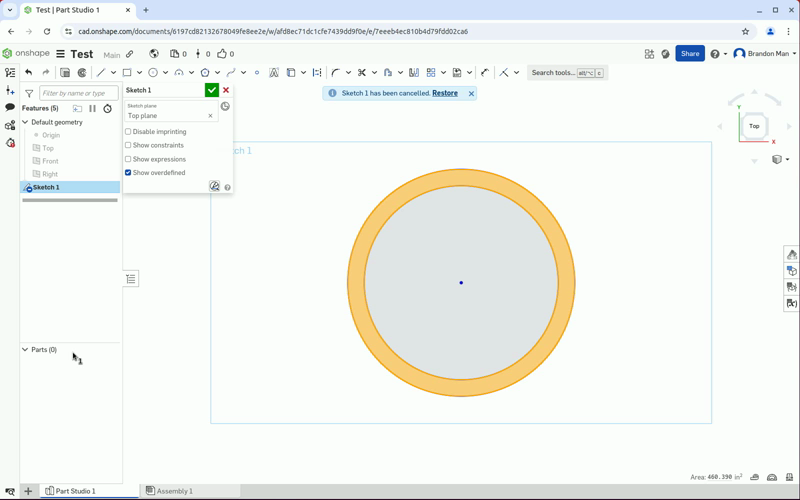
key(shift+y)
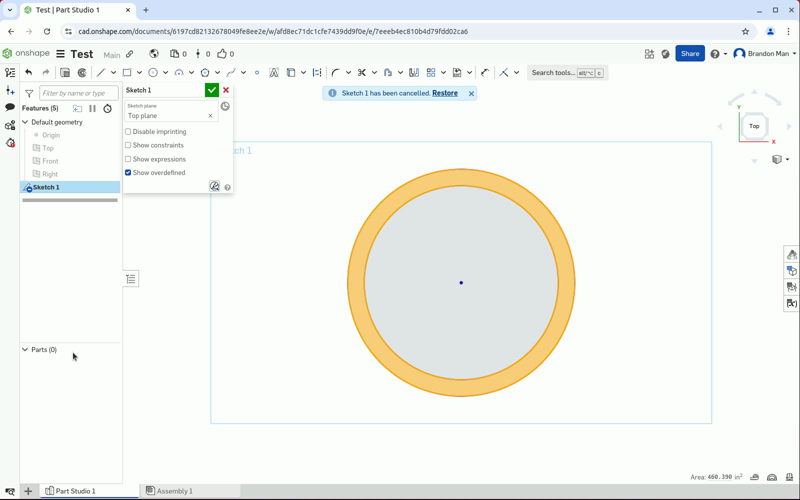
key(shift+e)
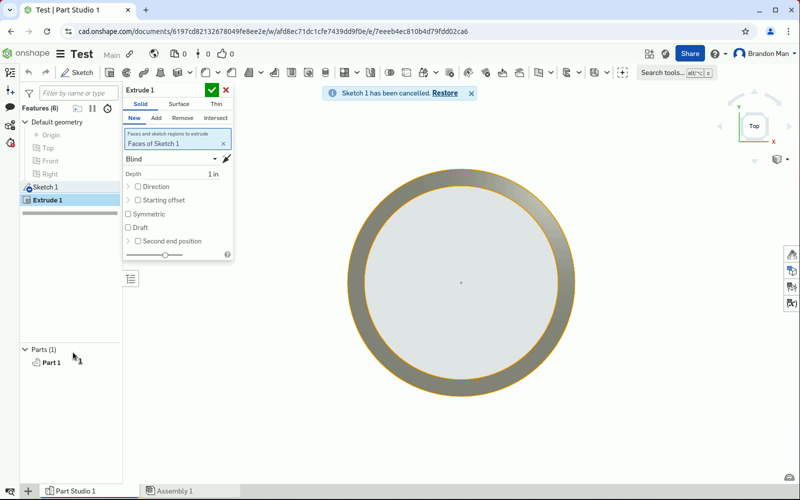
mouse_move(143, 106)
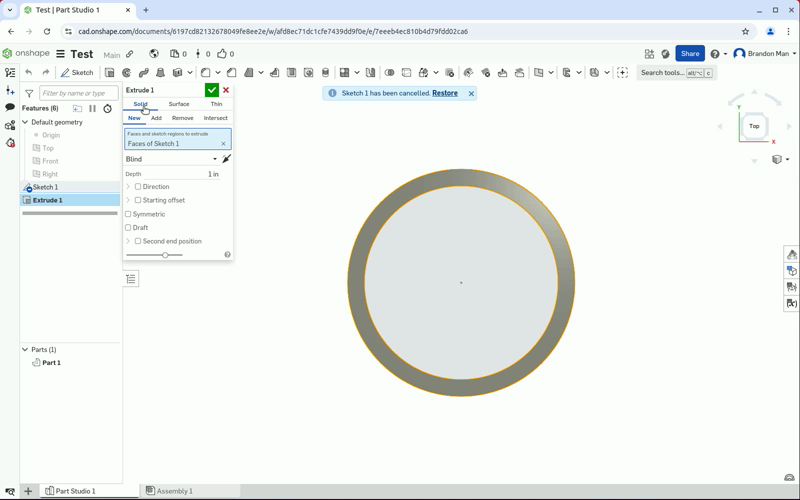
click(143, 106)
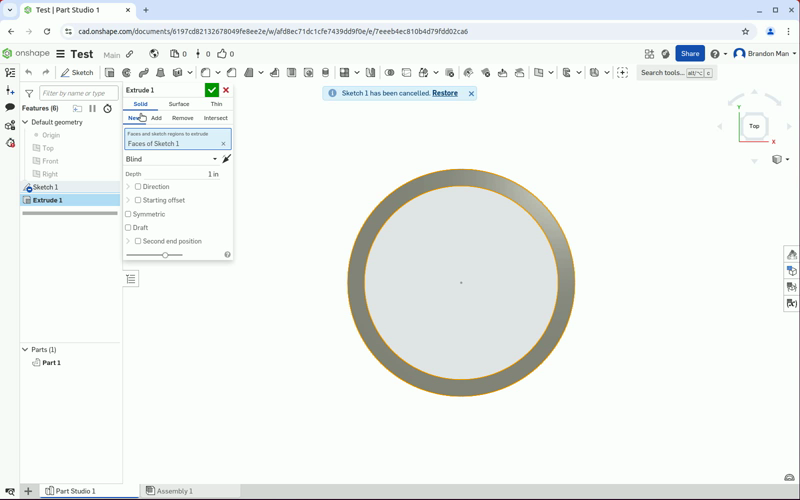
mouse_move(137, 120)
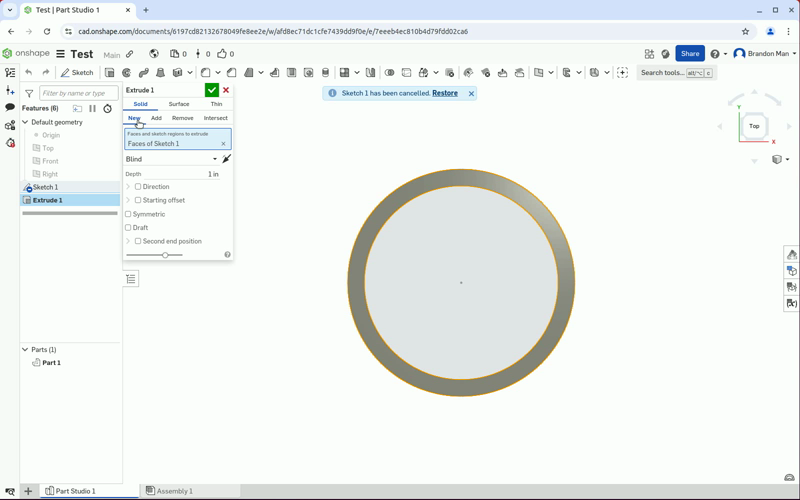
click(137, 120)
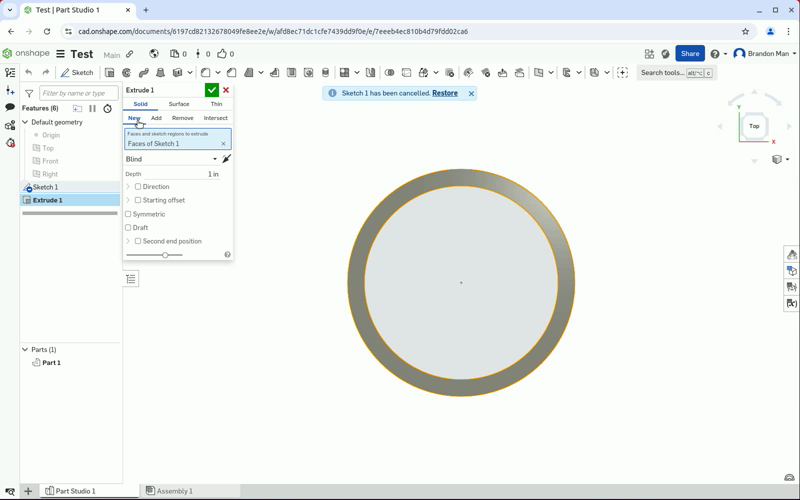
key(tab, 4)
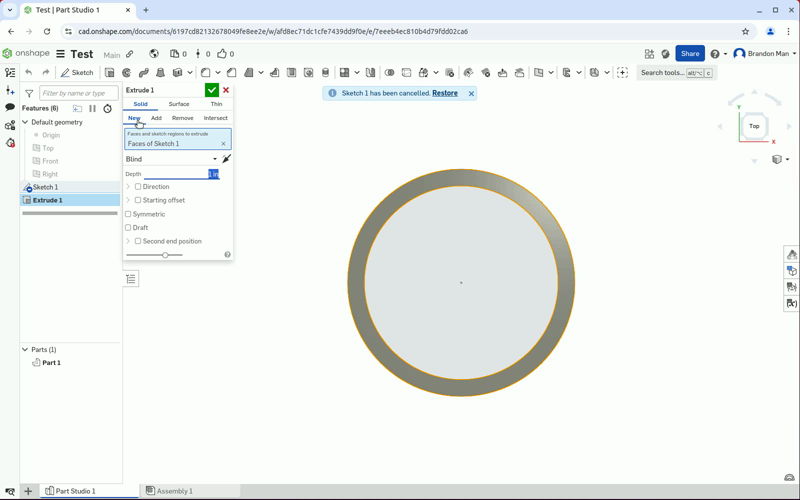
text(2.166)
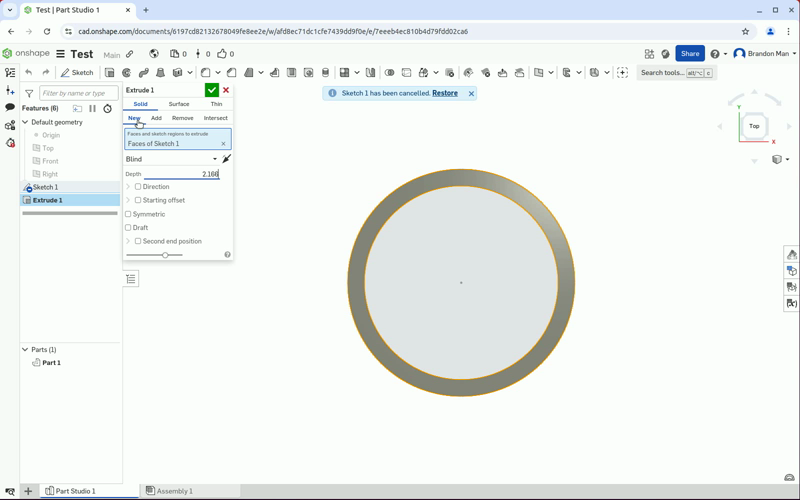
key(enter)
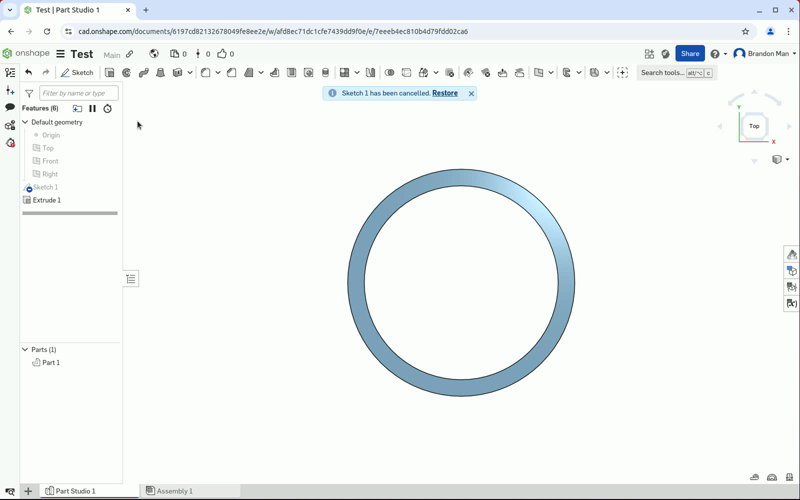
key(shift+h)
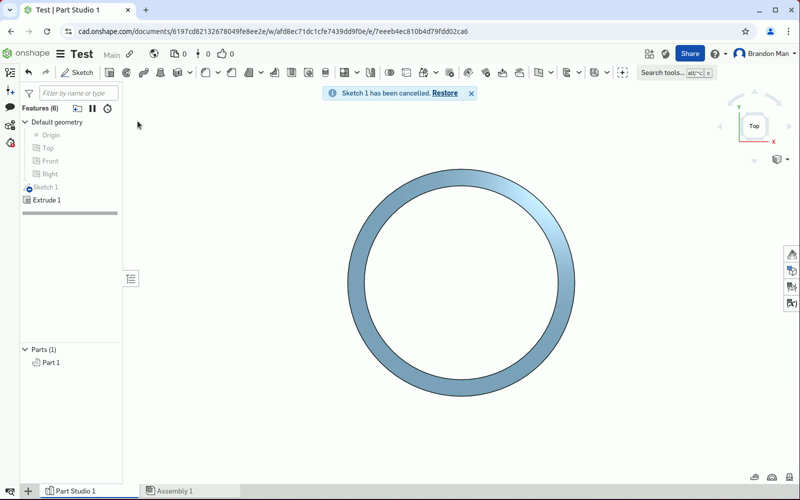
key(shift+h)
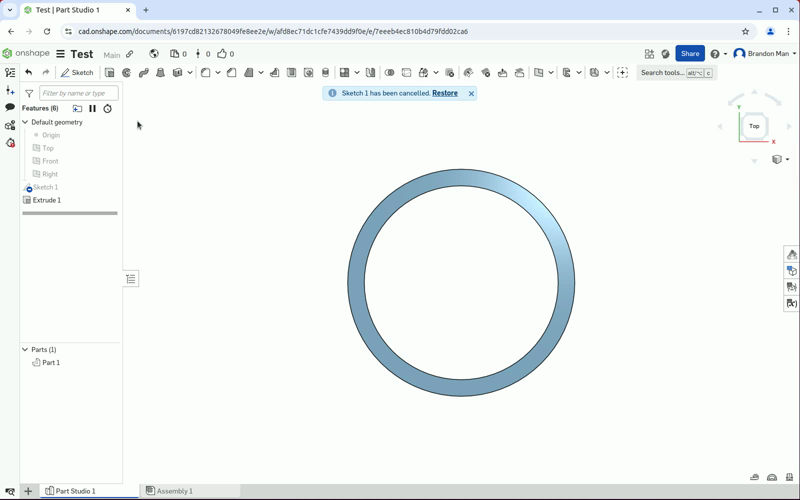
mouse_move(73, 189)
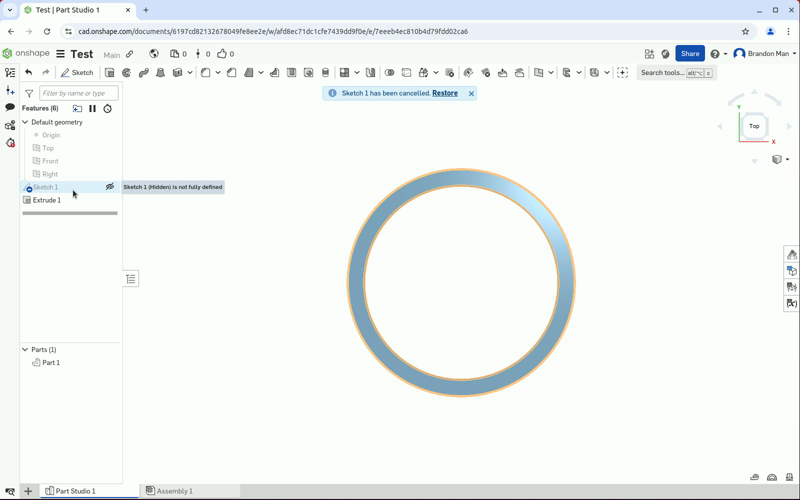
click(73, 189)
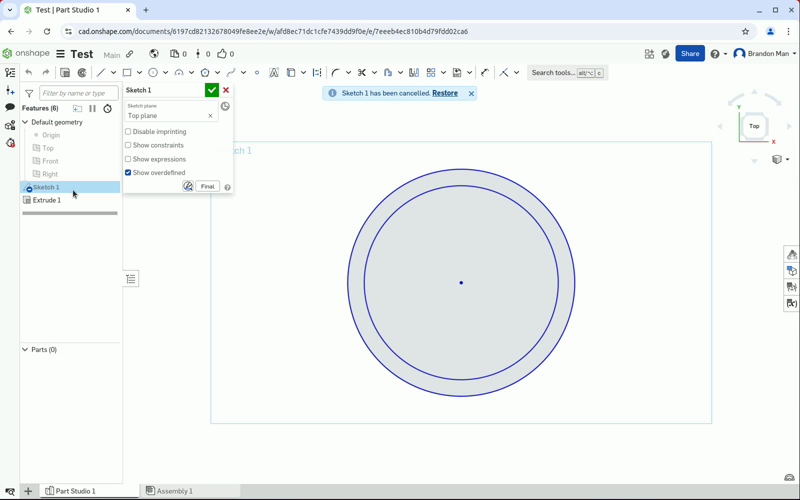
mouse_move(229, 92)
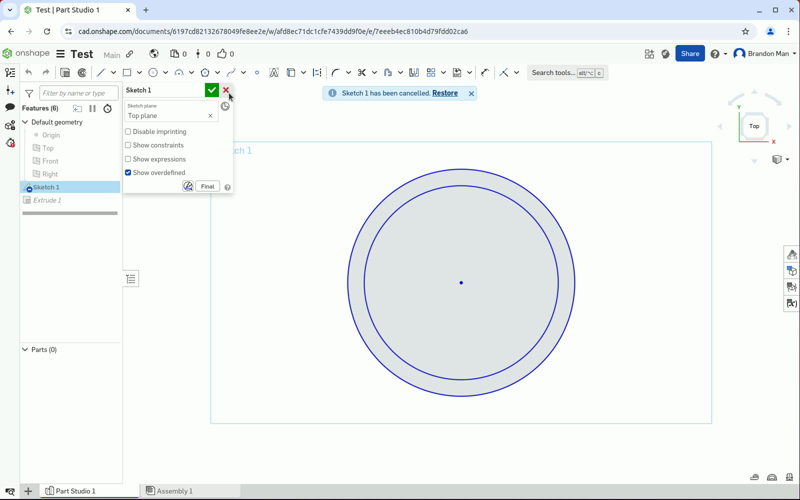
click(229, 92)
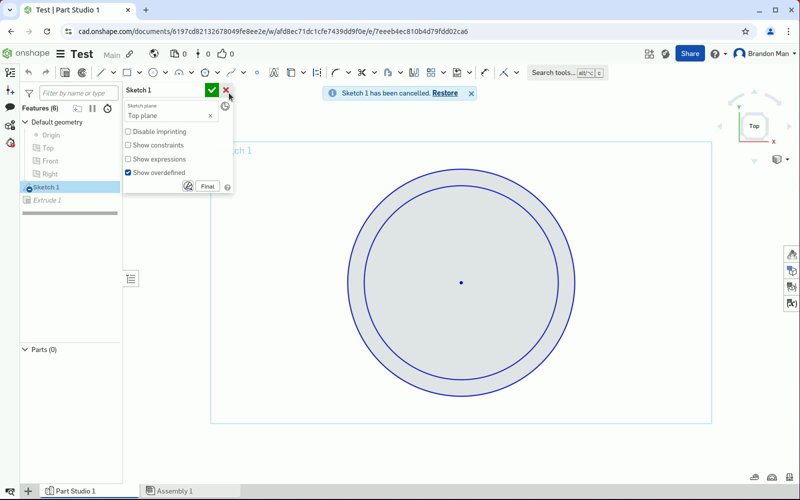
key(shift+s)
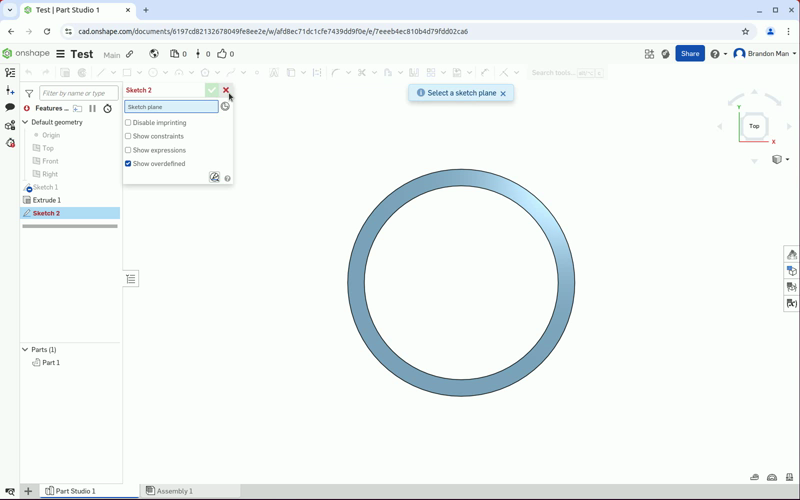
mouse_move(73, 150)
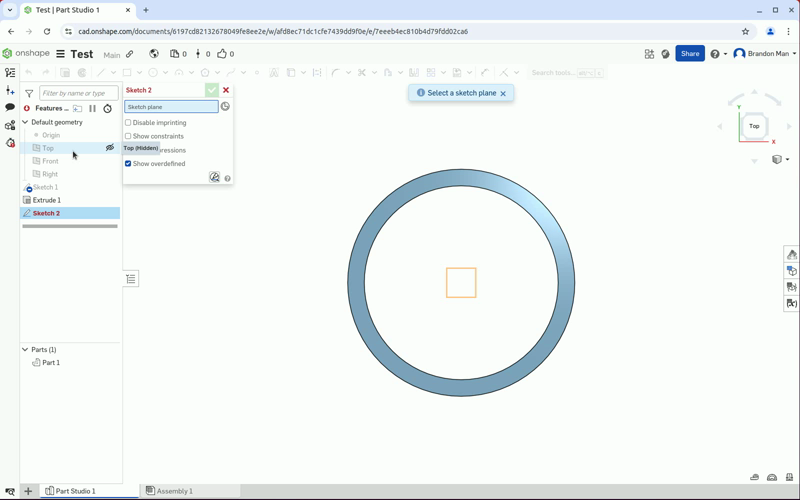
click(73, 150)
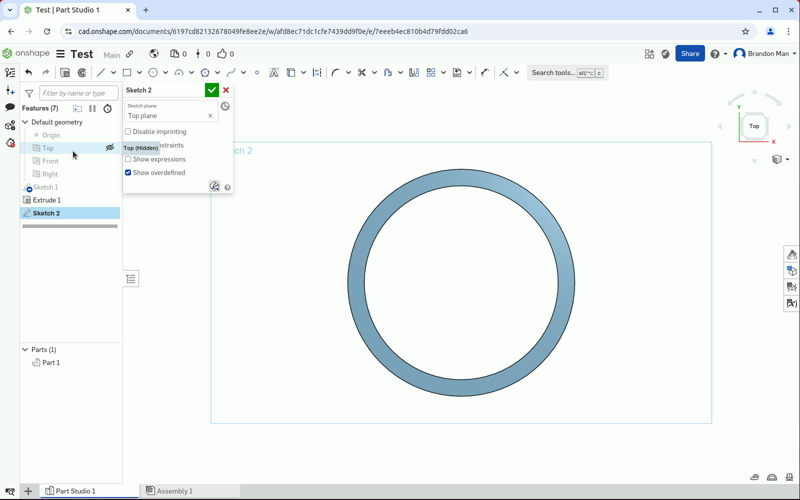
mouse_move(73, 352)
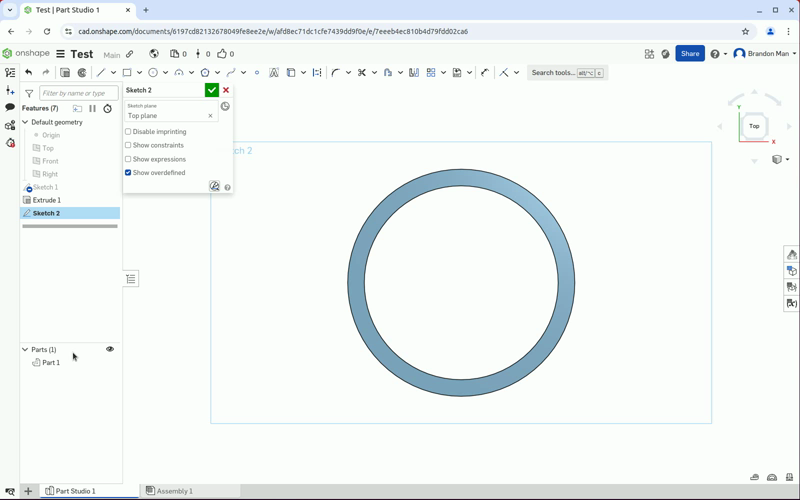
key(y)
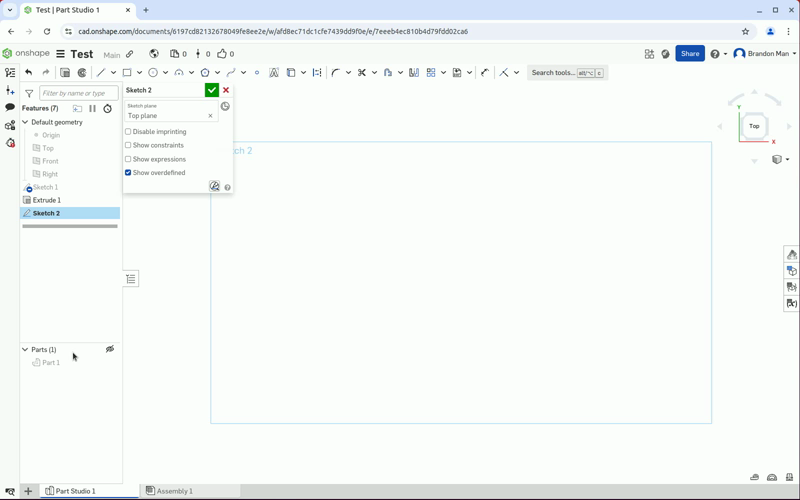
key(c)
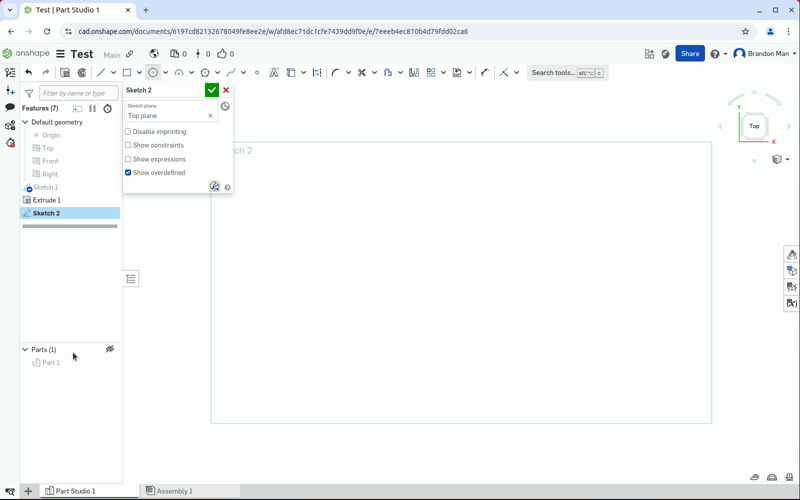
key_down(shift)
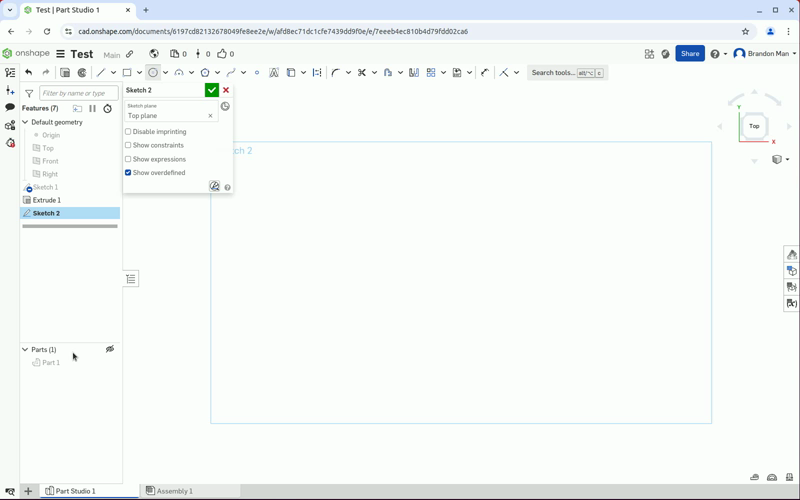
mouse_move(461, 282)
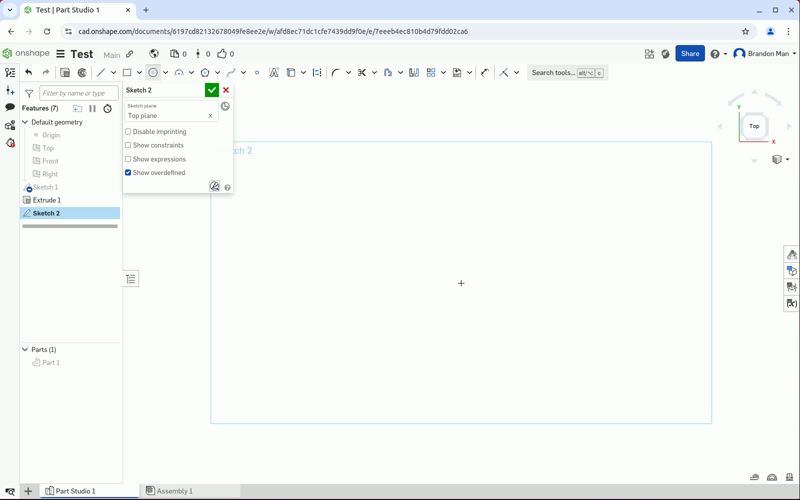
click(461, 282)
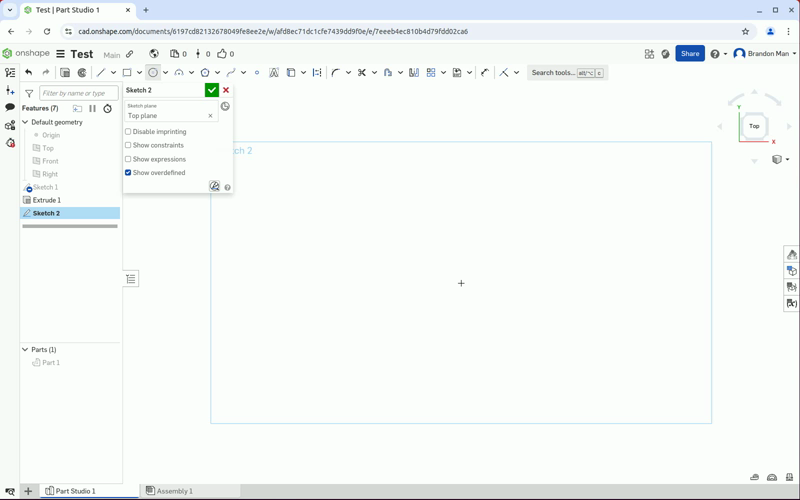
key_up(shift)
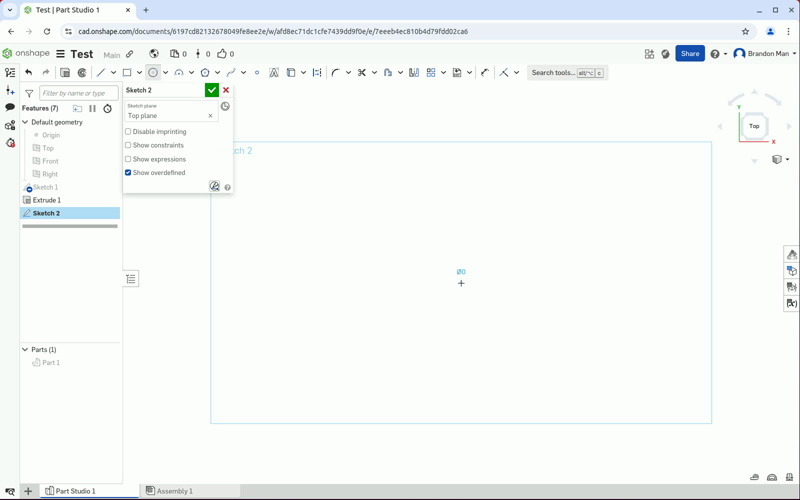
mouse_move(556, 282)
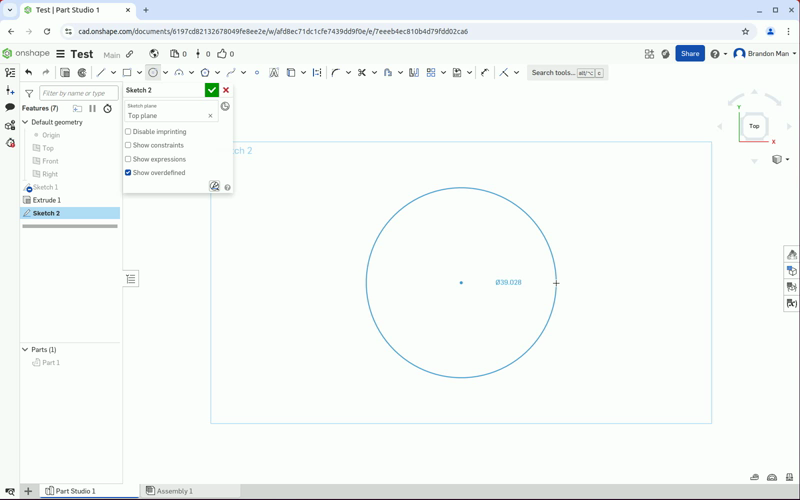
click(556, 282)
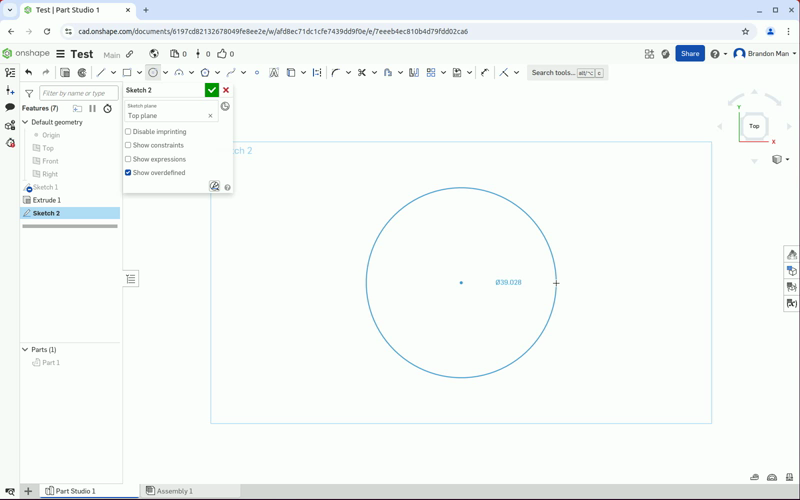
key(esc)
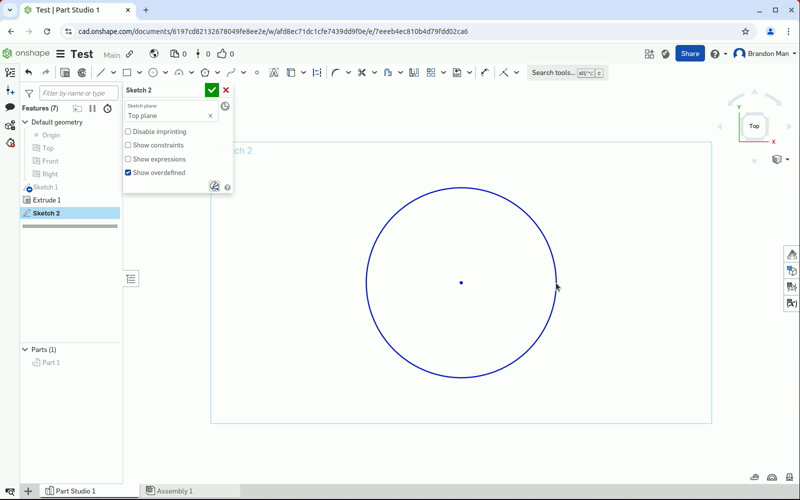
key(c)
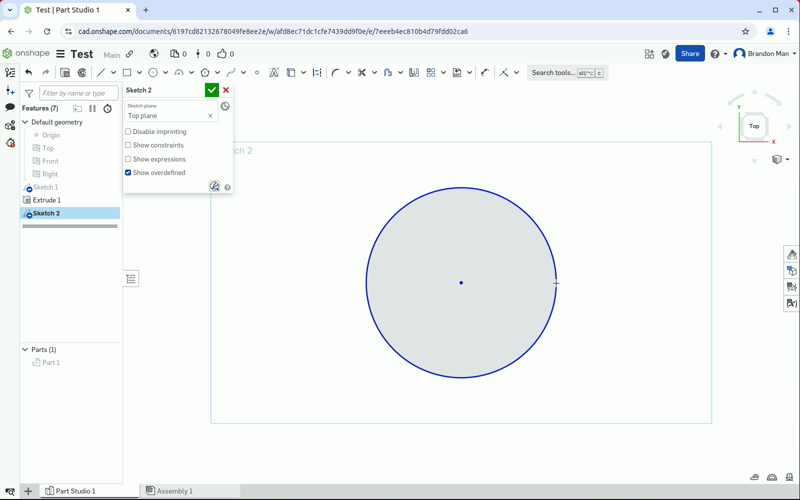
key_down(shift)
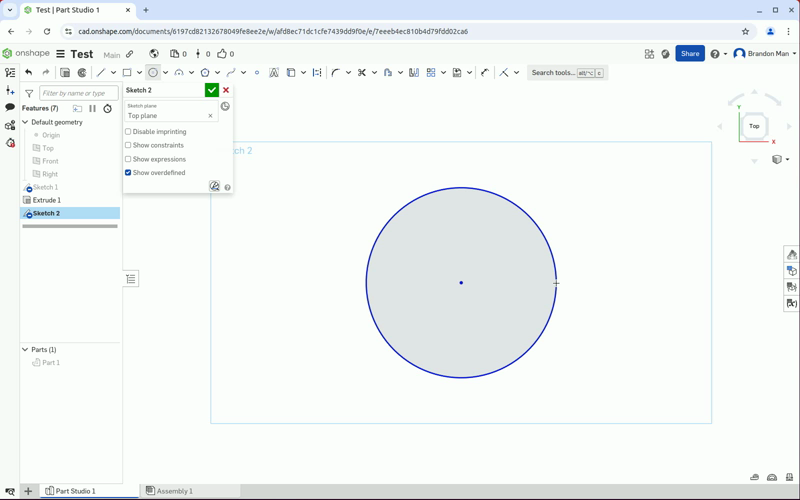
mouse_move(461, 282)
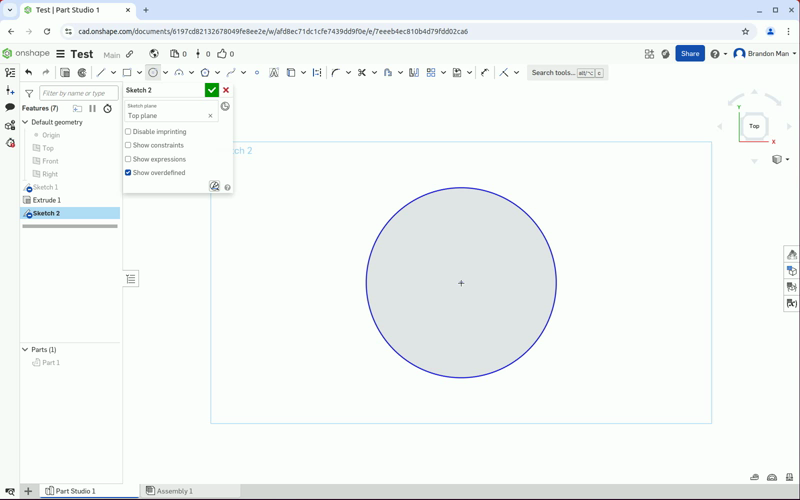
click(461, 282)
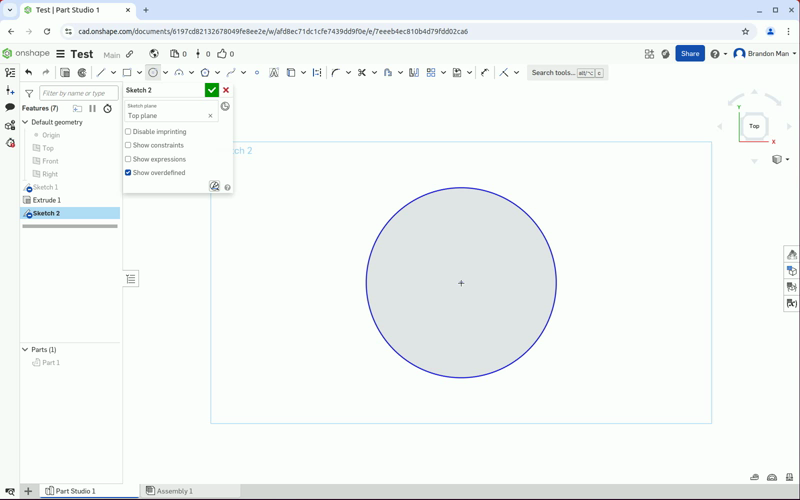
key_up(shift)
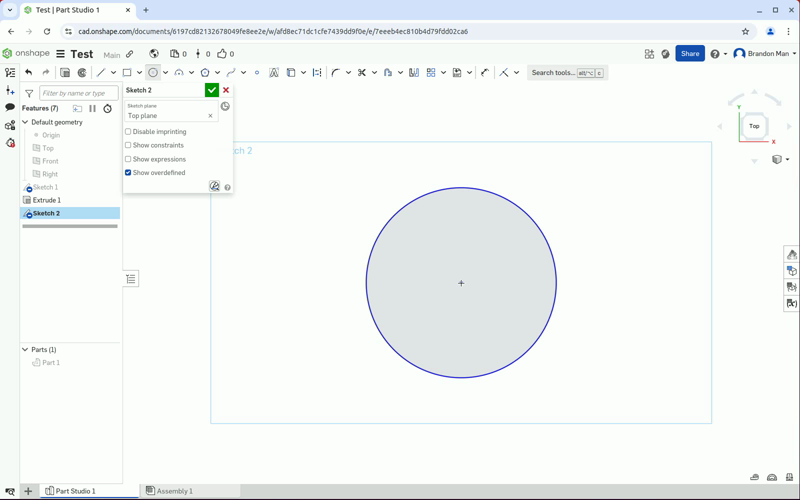
mouse_move(546, 282)
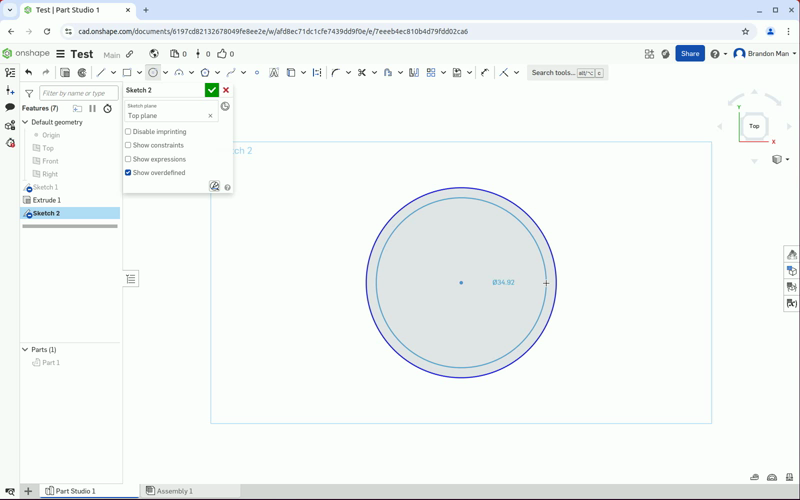
click(546, 282)
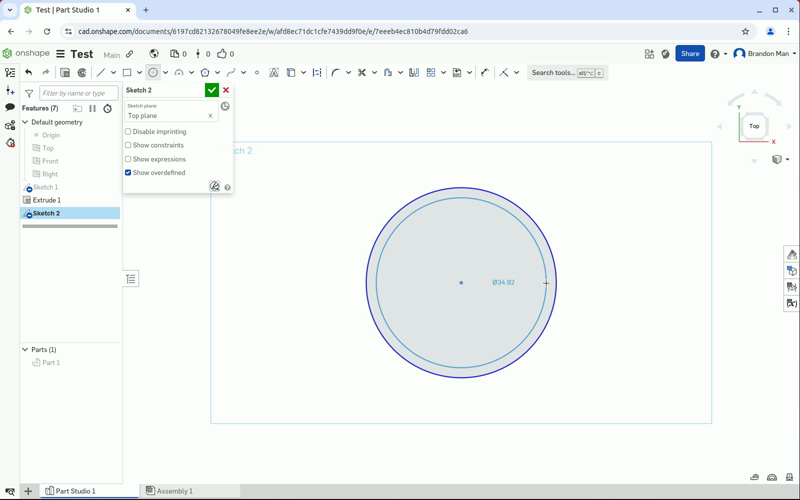
key(esc)
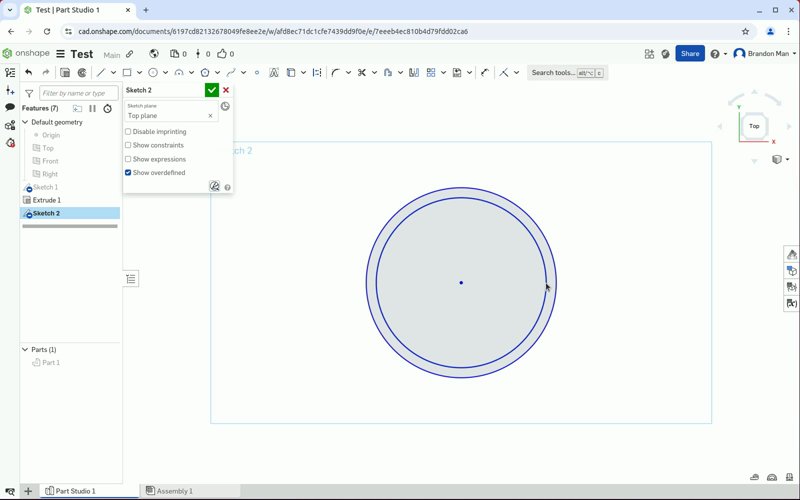
mouse_move(373, 297)
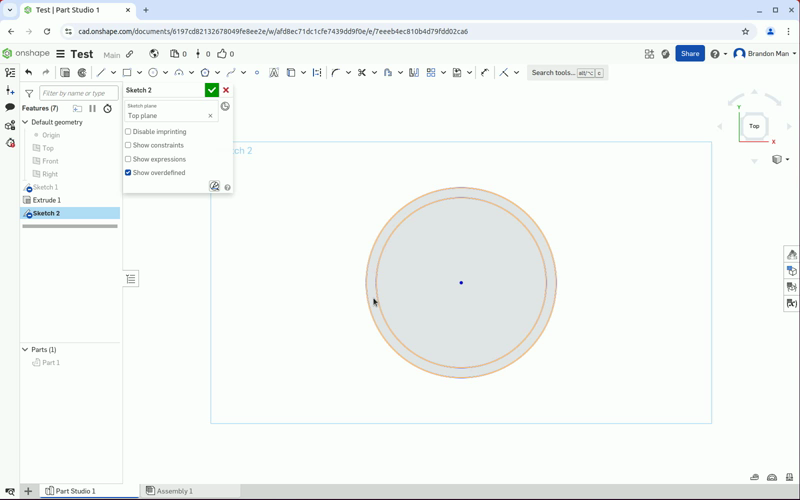
click(373, 297)
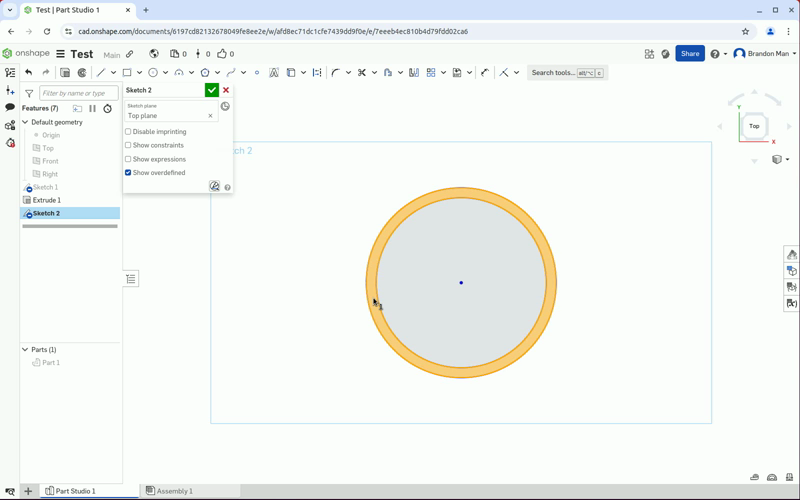
mouse_move(73, 352)
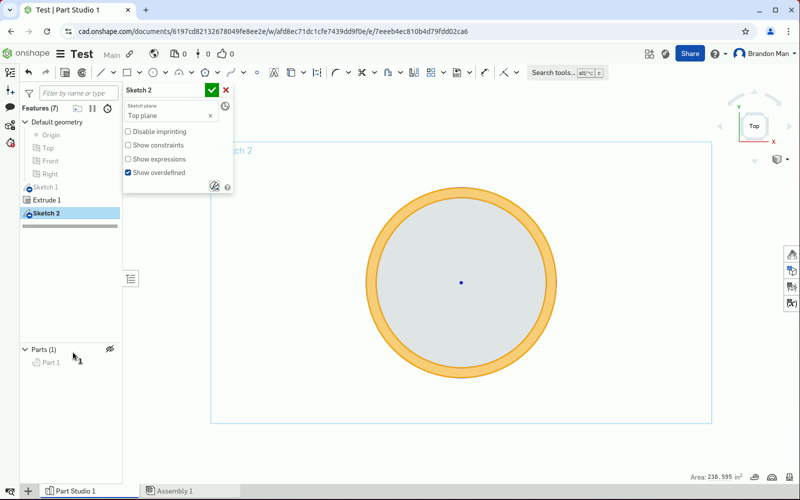
key(shift+y)
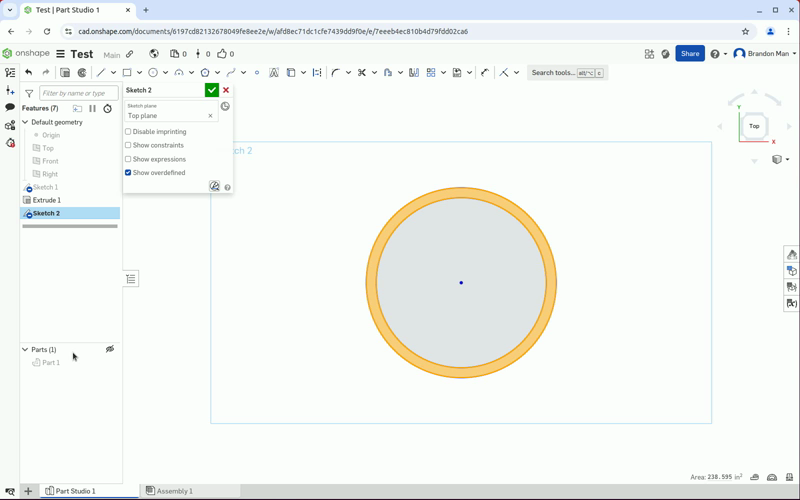
key(shift+e)
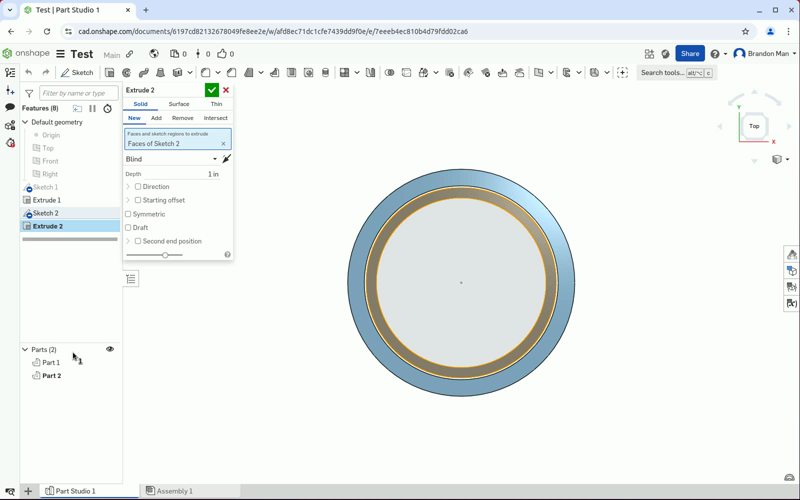
mouse_move(143, 106)
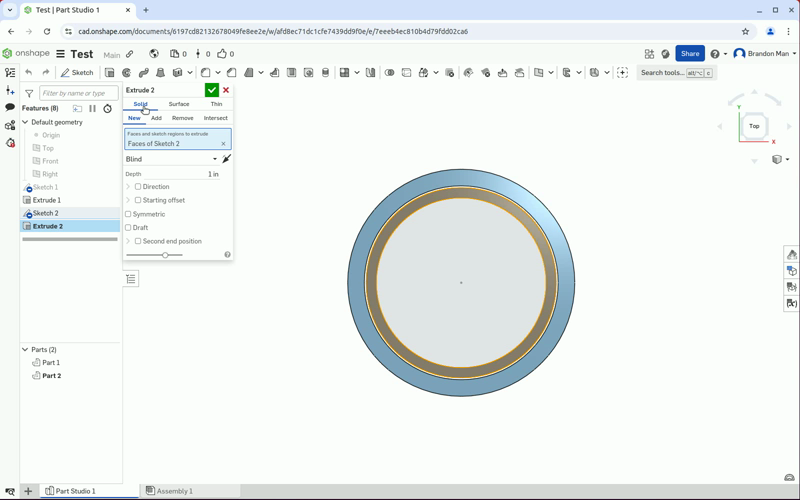
click(143, 106)
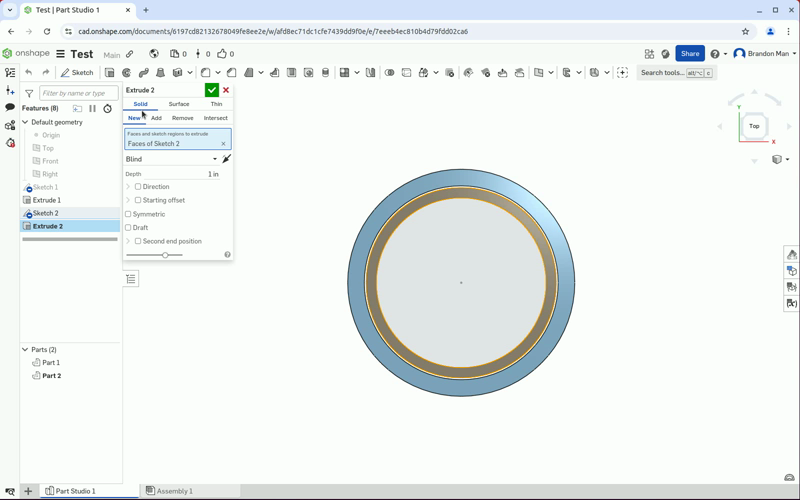
mouse_move(137, 120)
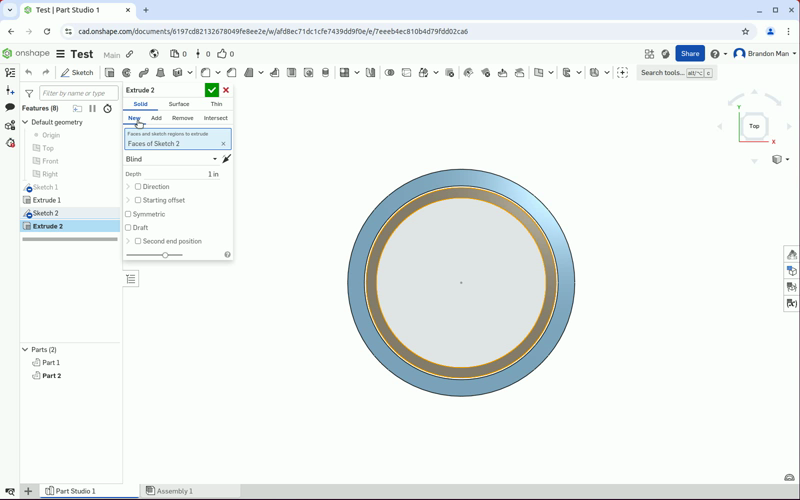
click(137, 120)
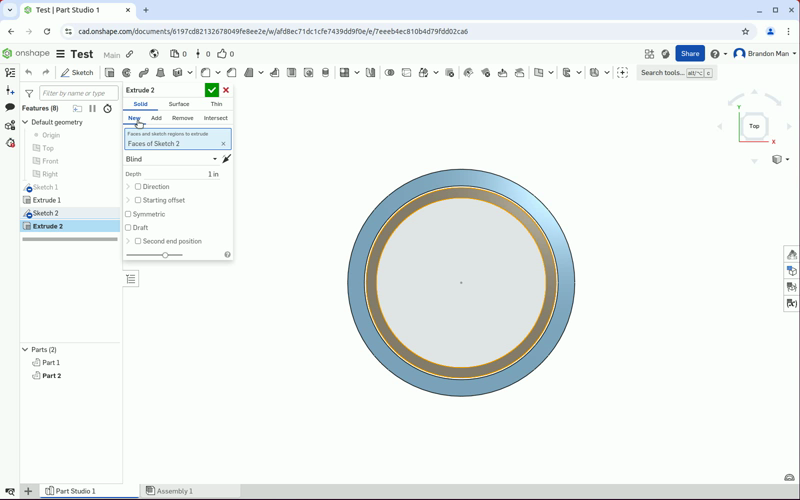
key(tab, 4)
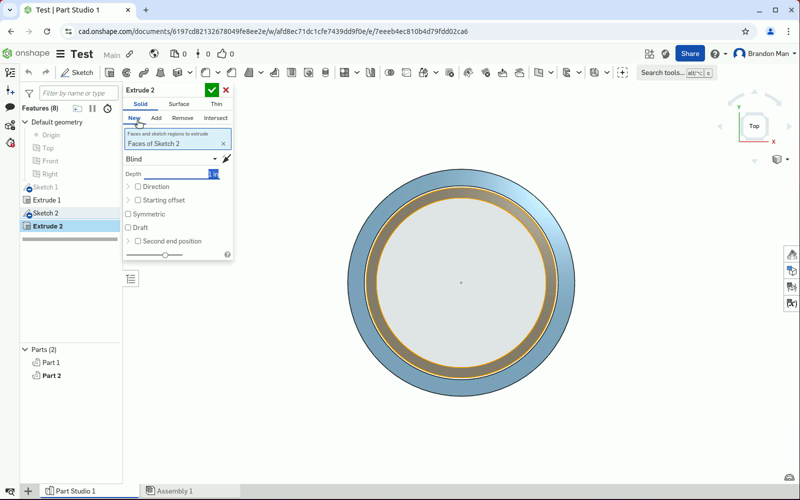
text(2.166)
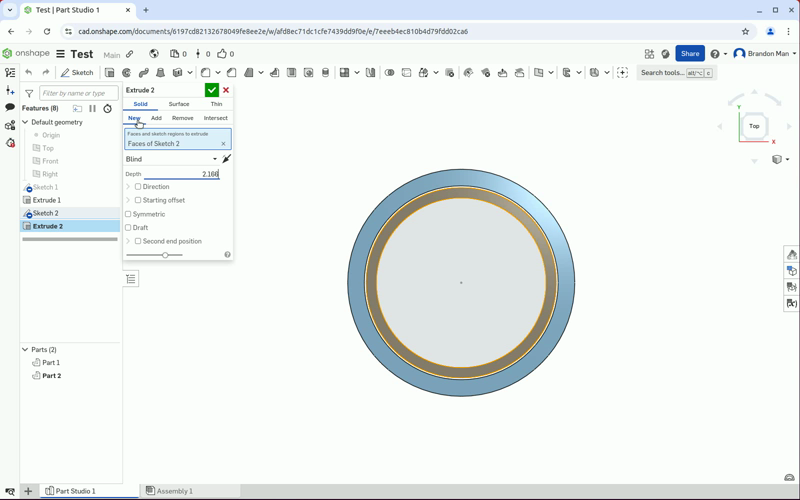
key(enter)
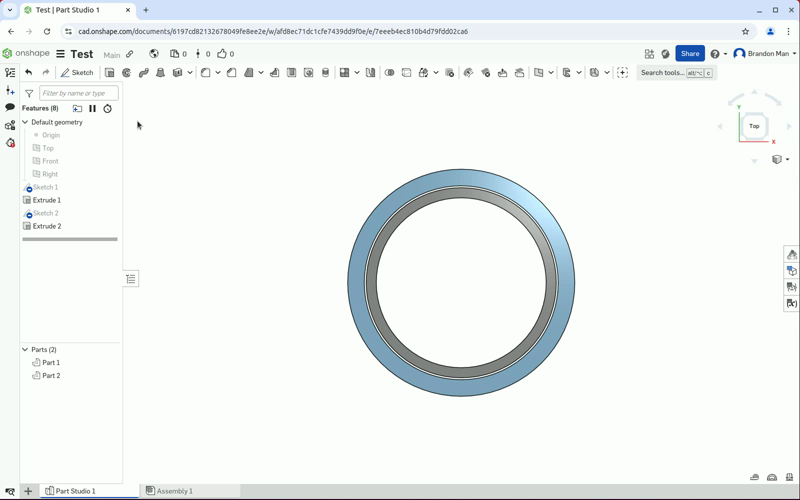
key(shift+h)
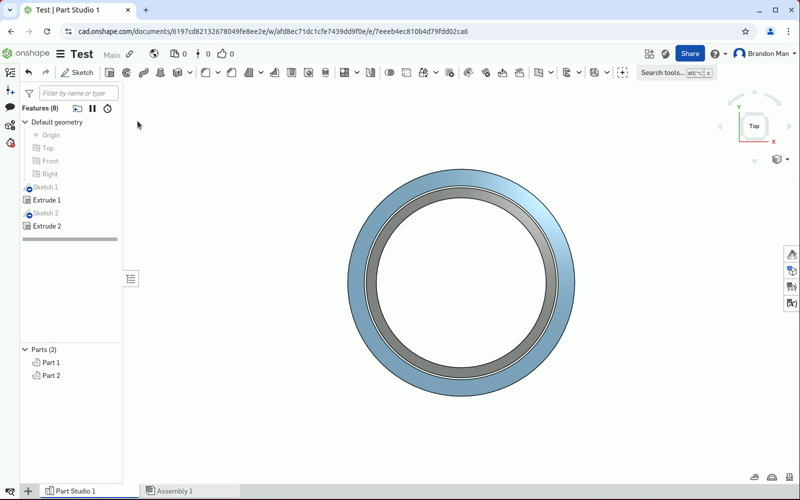
key(shift+h)
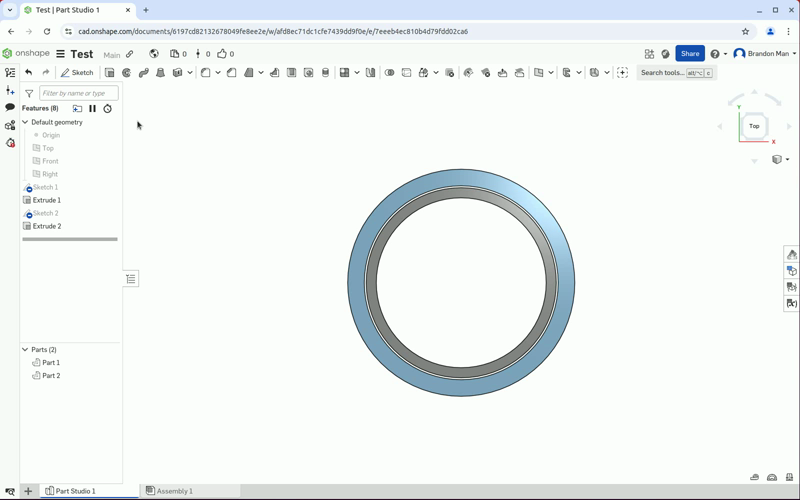
mouse_move(73, 189)
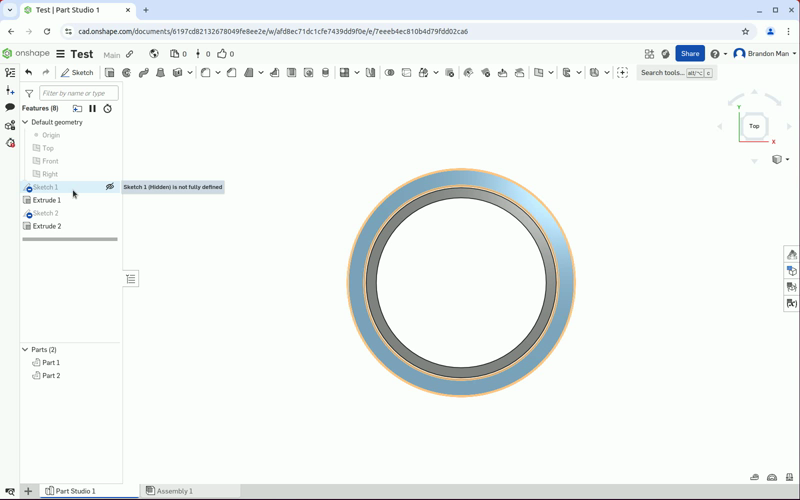
click(73, 189)
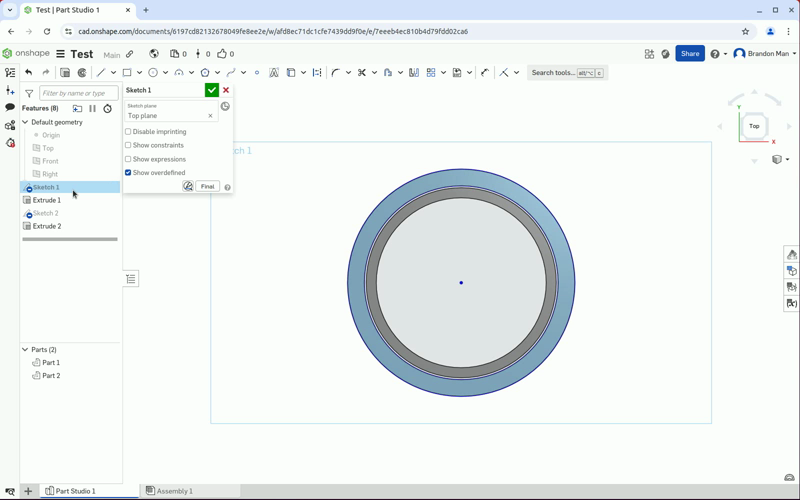
mouse_move(229, 92)
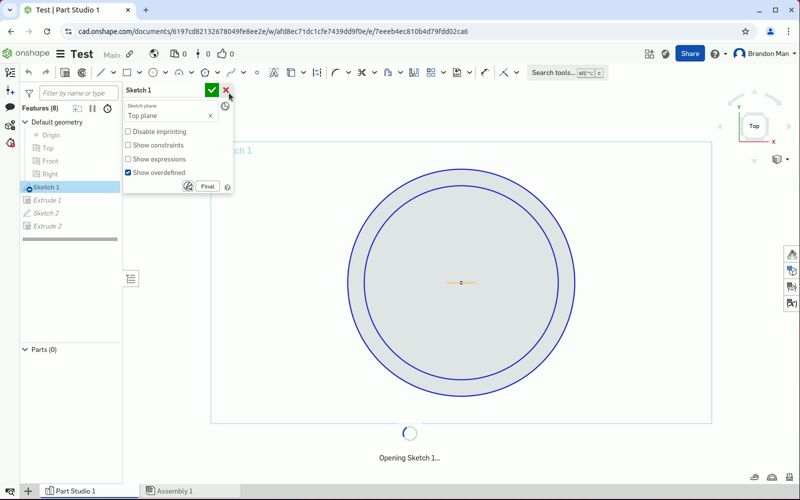
click(229, 92)
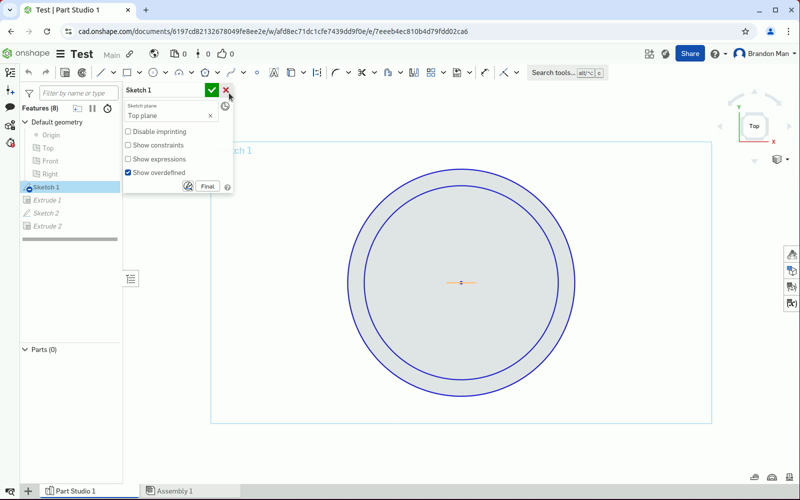
key(shift+s)
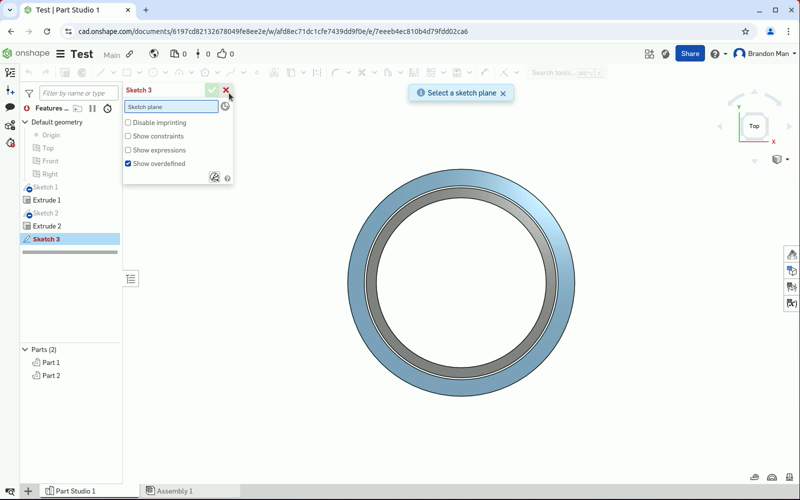
mouse_move(73, 150)
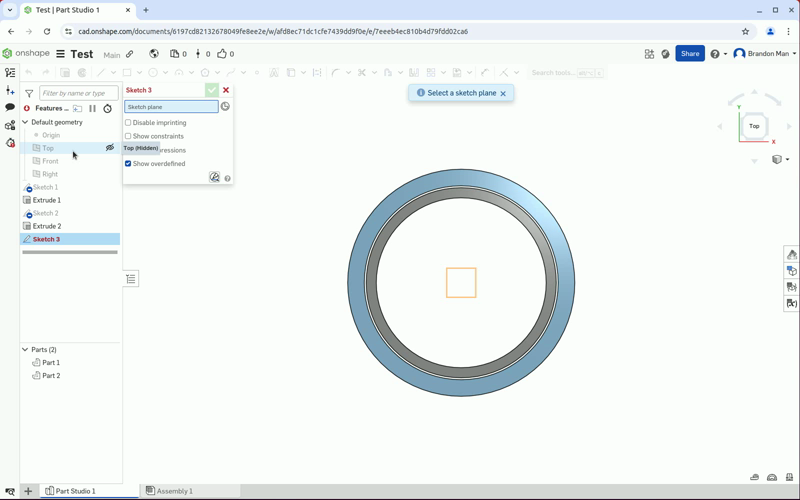
click(73, 150)
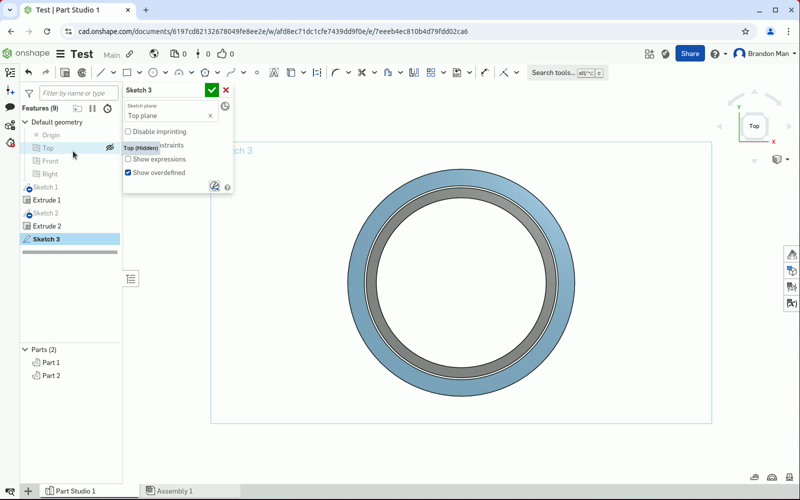
mouse_move(73, 352)
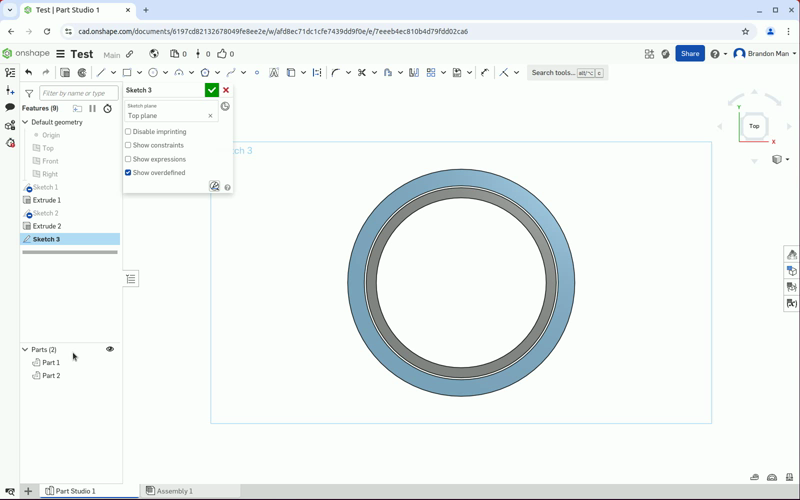
key(y)
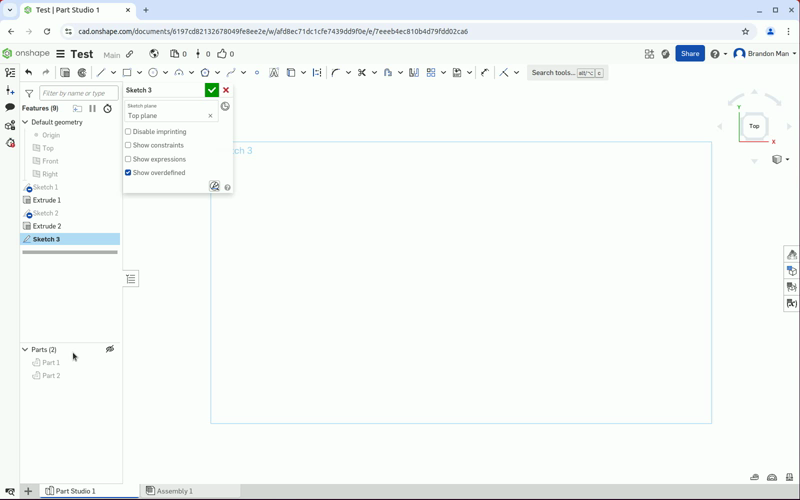
key(c)
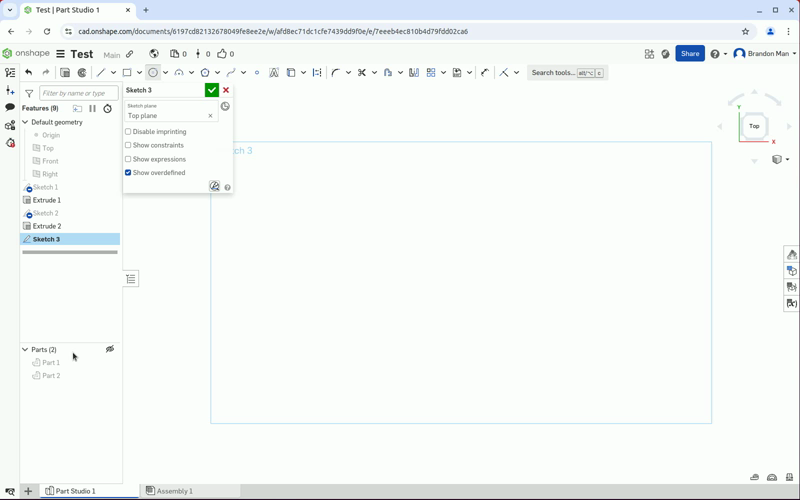
key_down(shift)
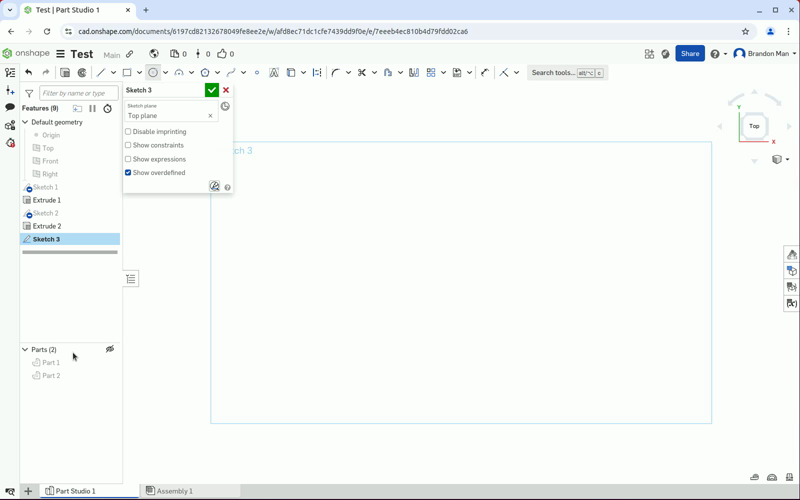
mouse_move(461, 282)
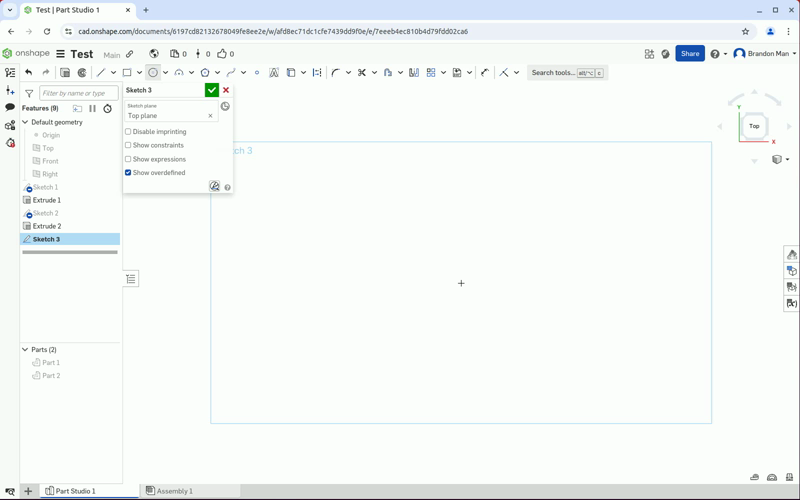
click(461, 282)
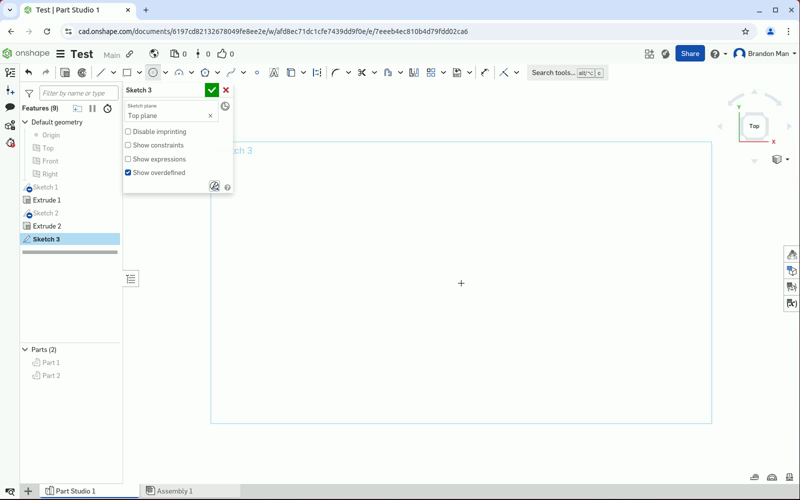
key_up(shift)
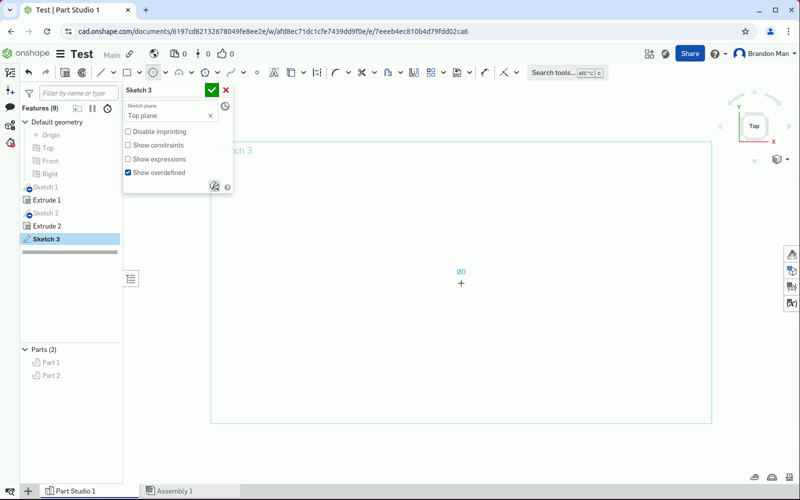
mouse_move(556, 282)
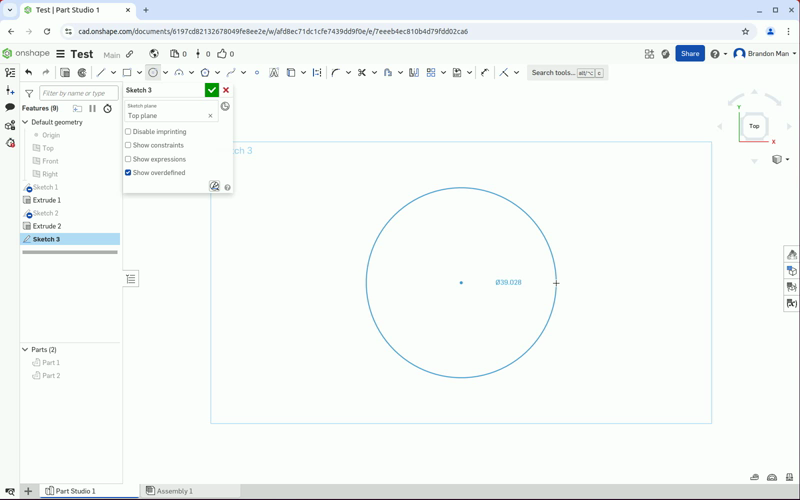
click(556, 282)
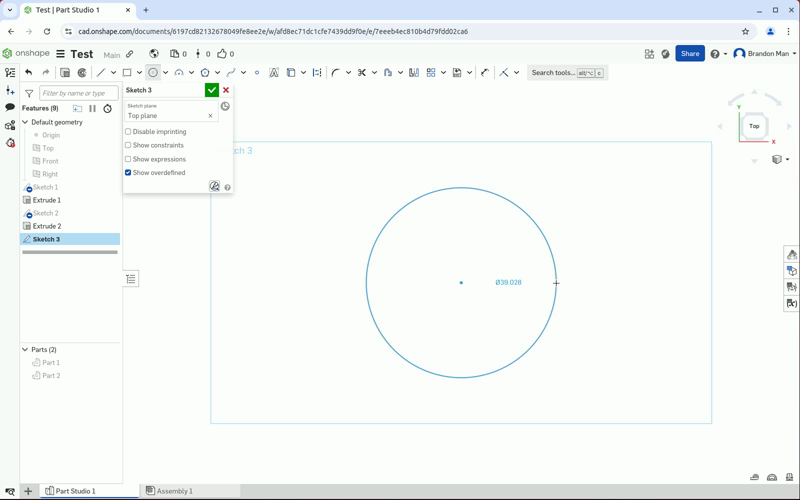
key(esc)
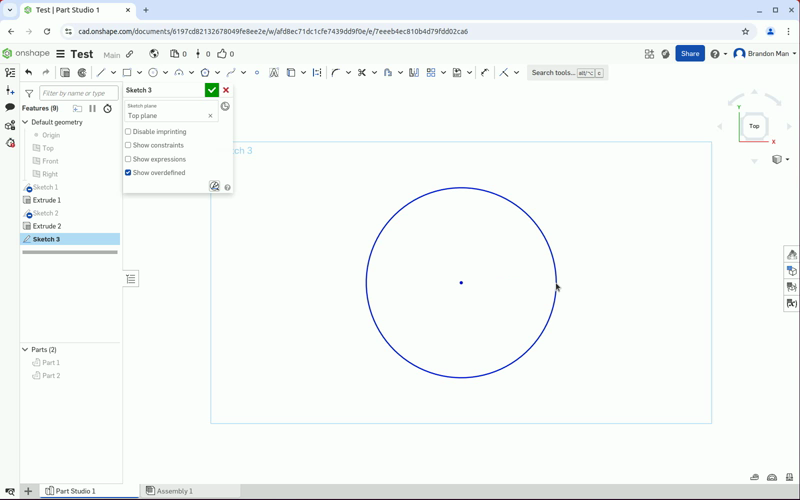
key(c)
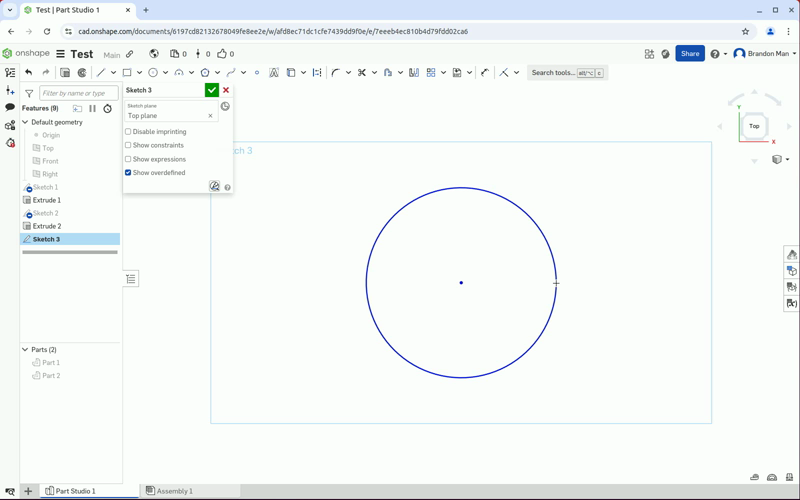
key_down(shift)
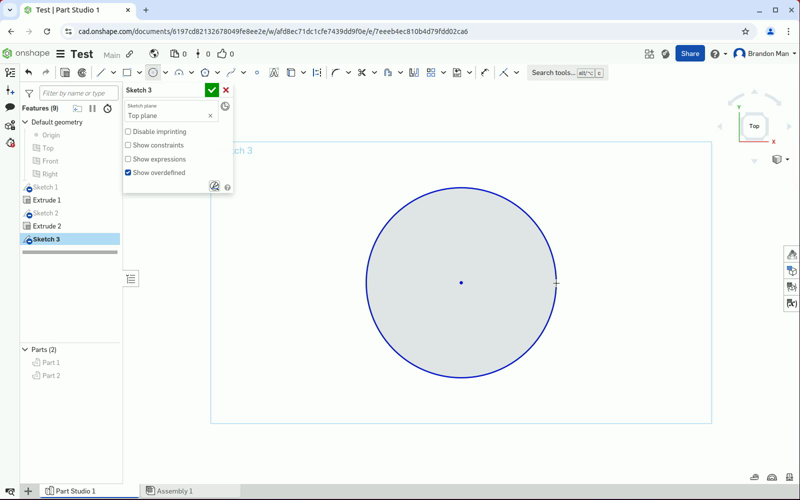
mouse_move(461, 282)
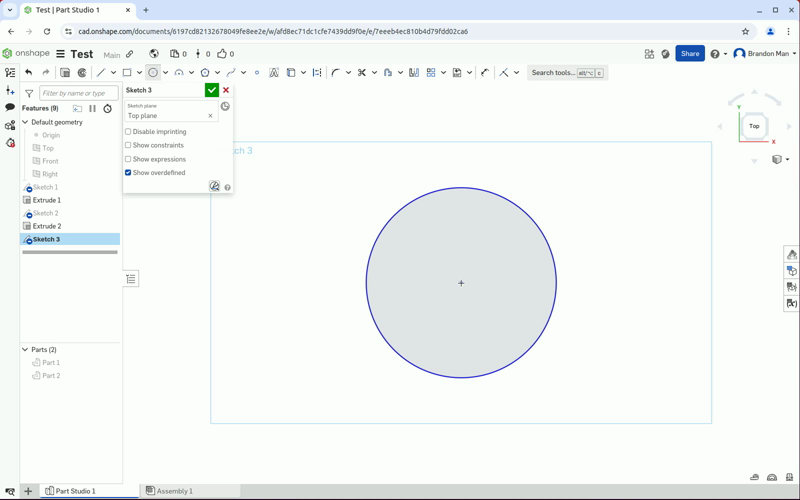
click(461, 282)
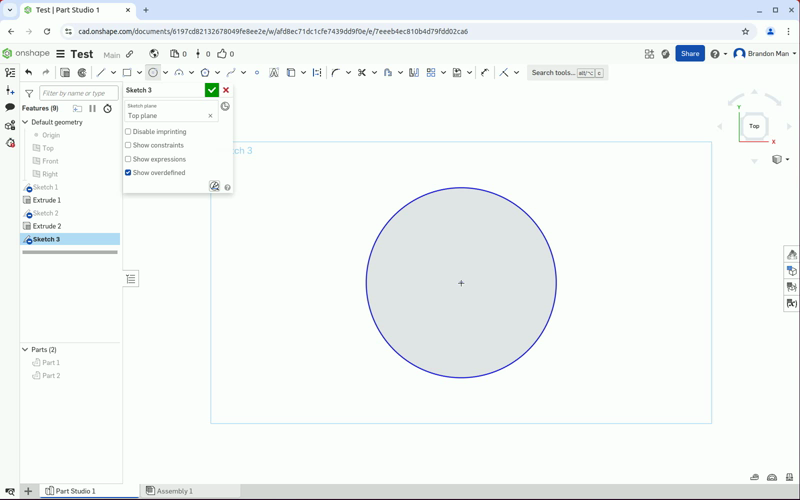
key_up(shift)
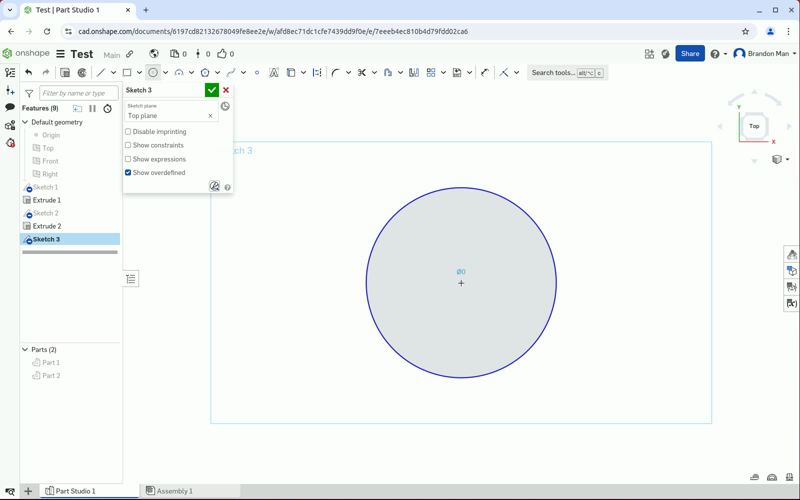
mouse_move(546, 282)
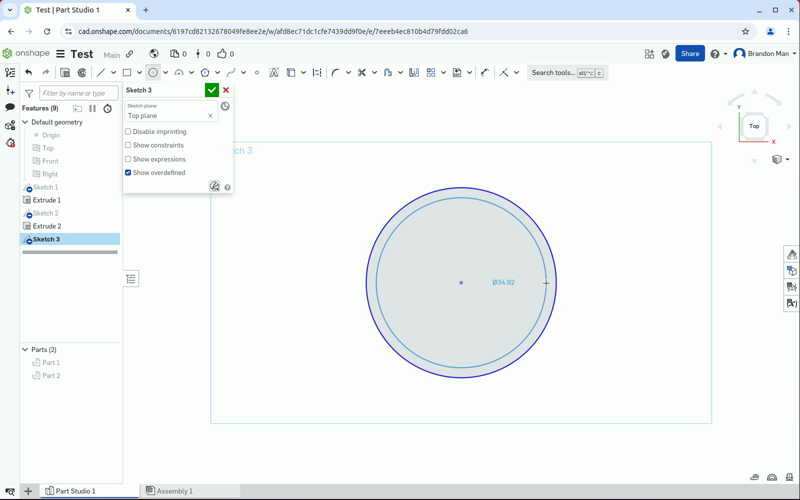
click(546, 282)
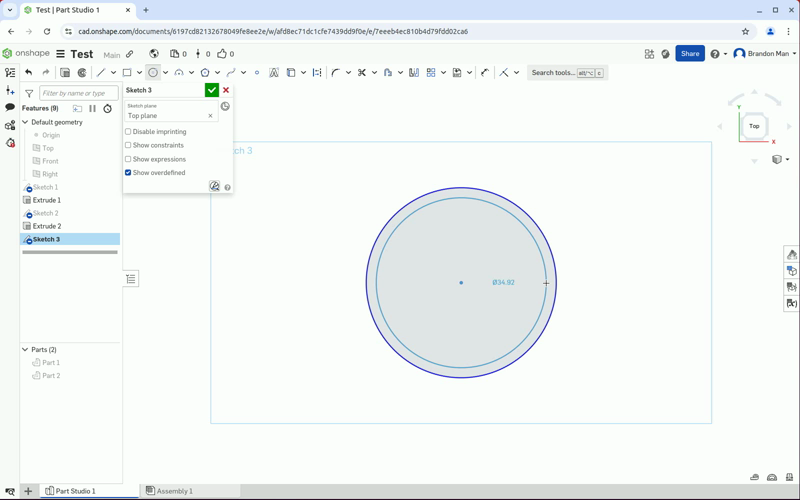
key(esc)
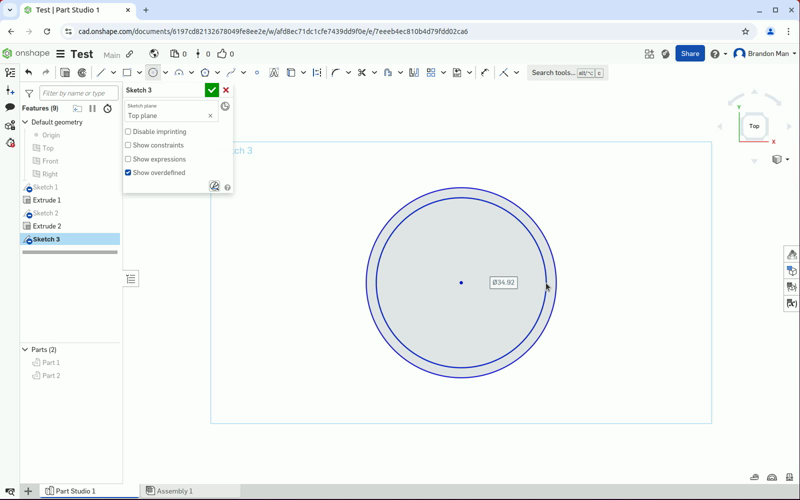
mouse_move(534, 230)
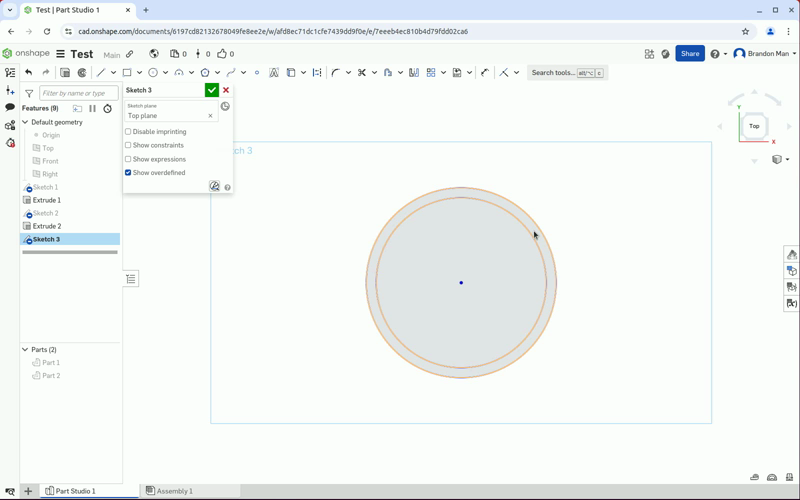
click(534, 230)
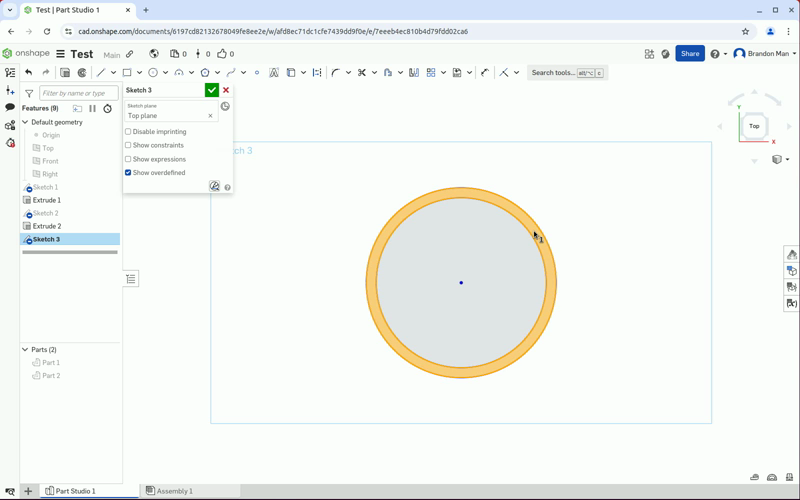
mouse_move(73, 352)
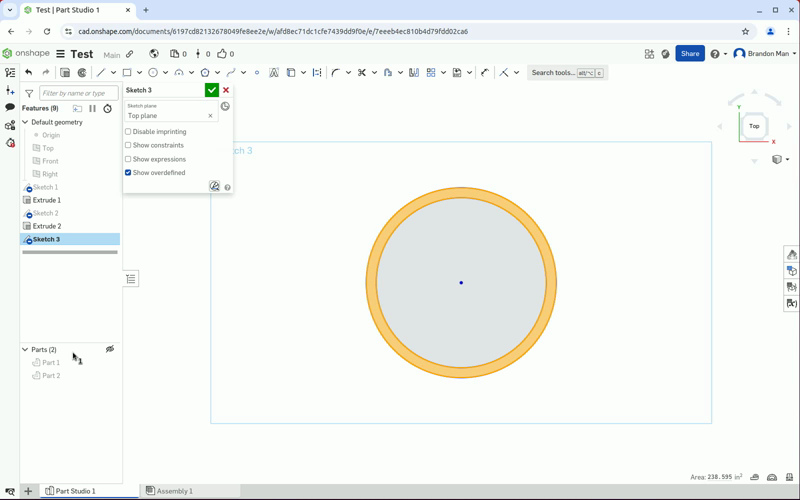
key(shift+y)
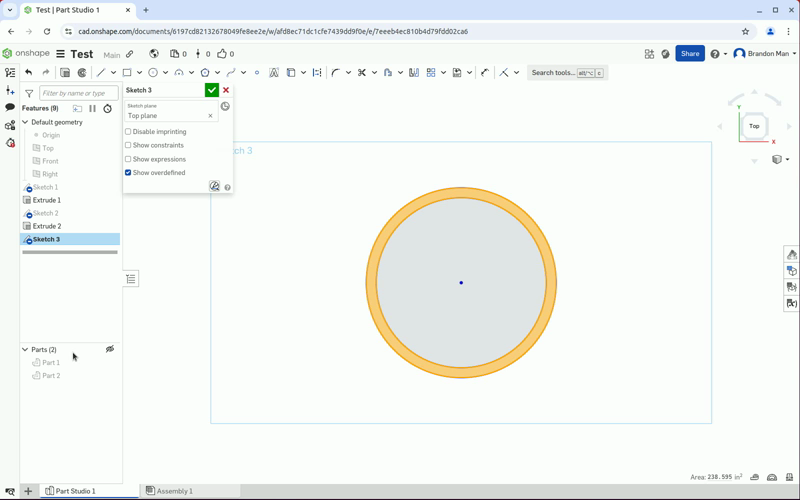
key(shift+e)
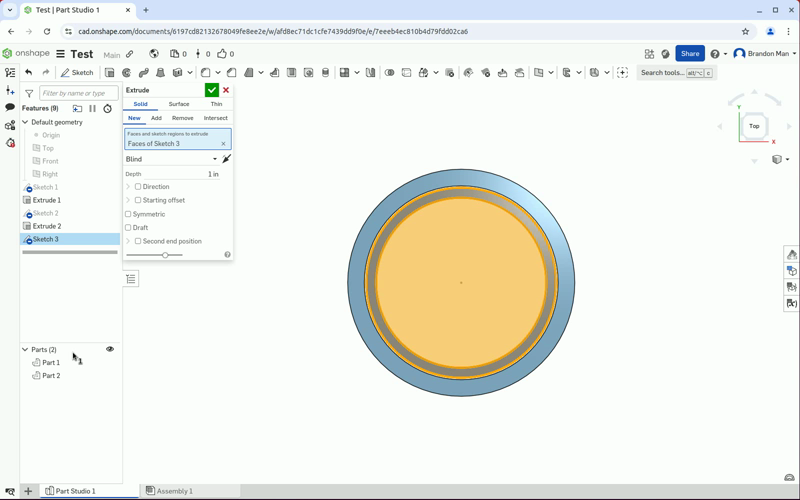
mouse_move(143, 106)
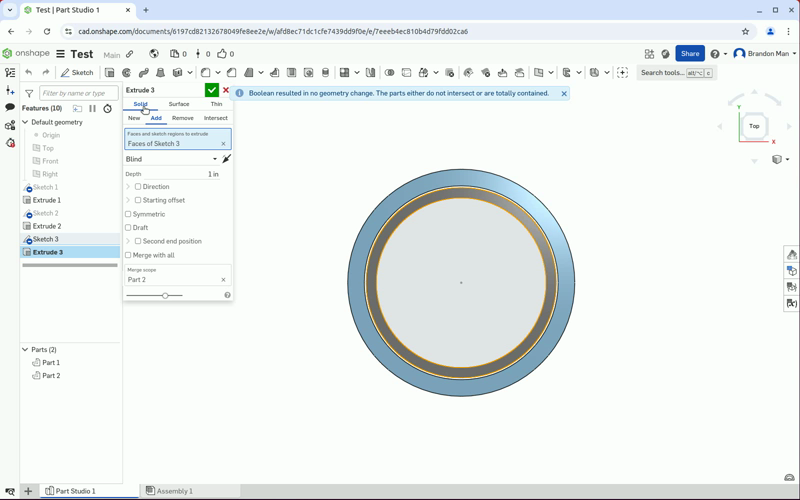
click(143, 106)
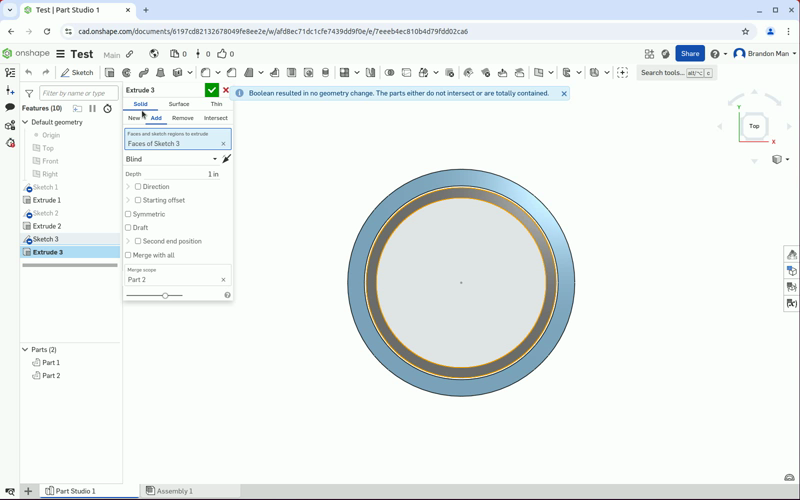
mouse_move(137, 120)
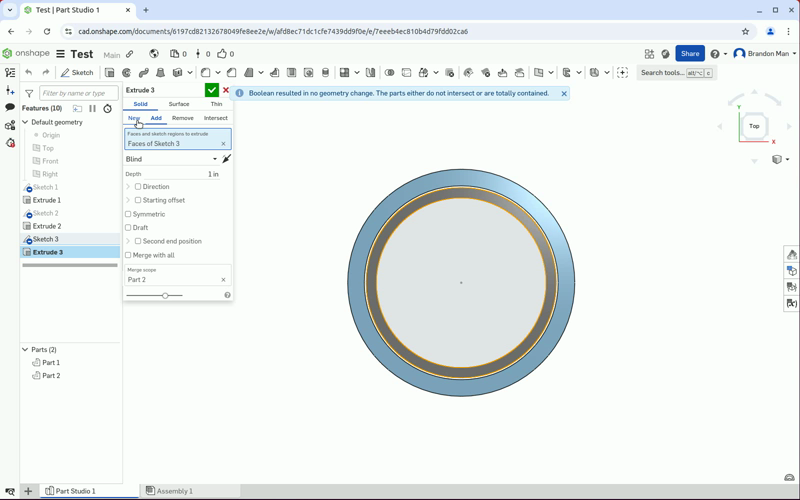
click(137, 120)
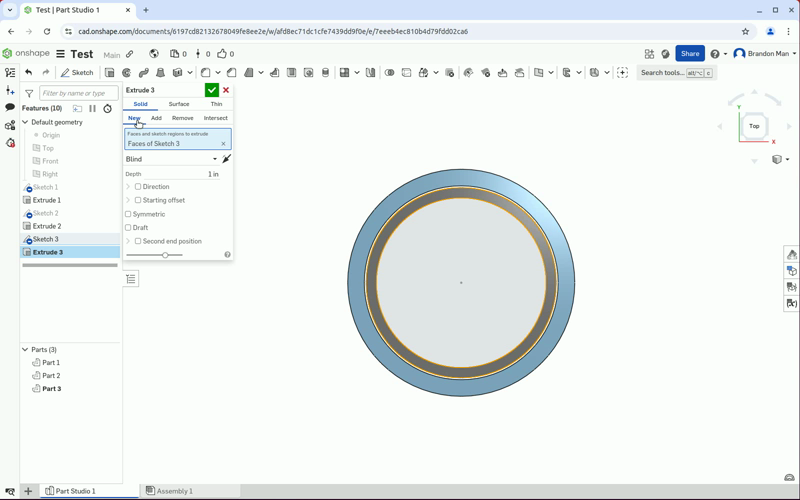
key(tab, 4)
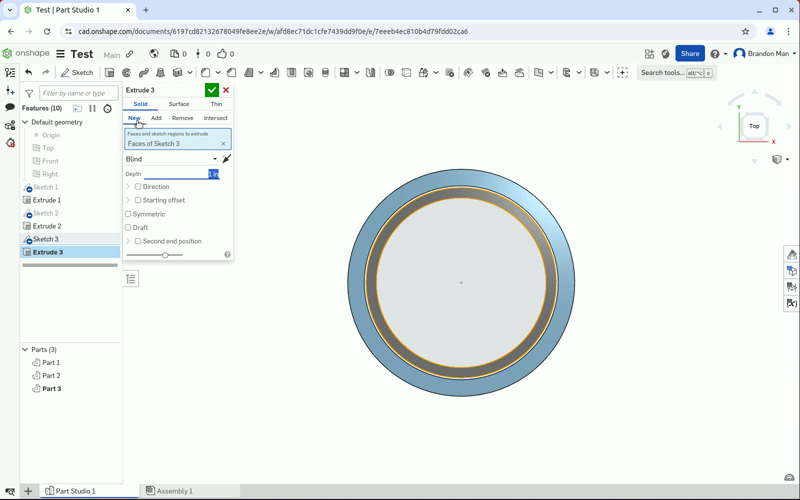
text(-2.889)
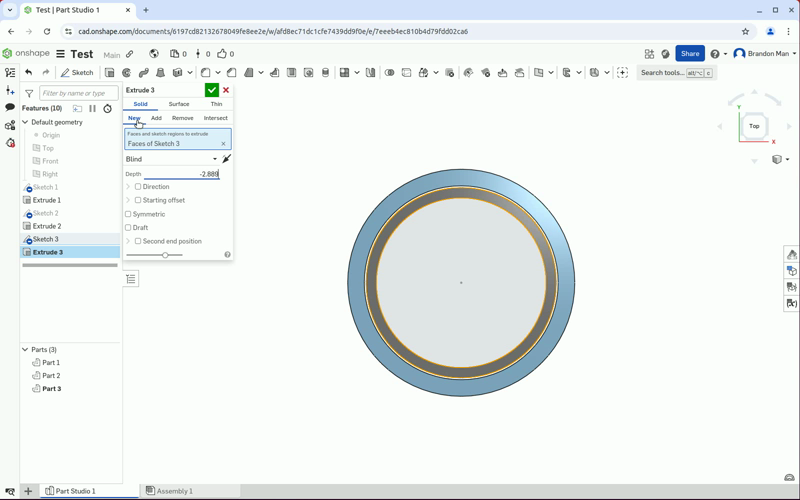
key(enter)
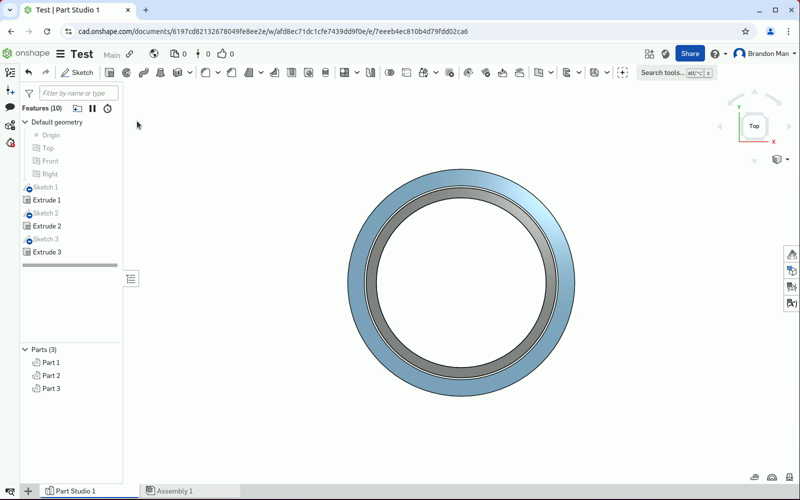
key(shift+h)
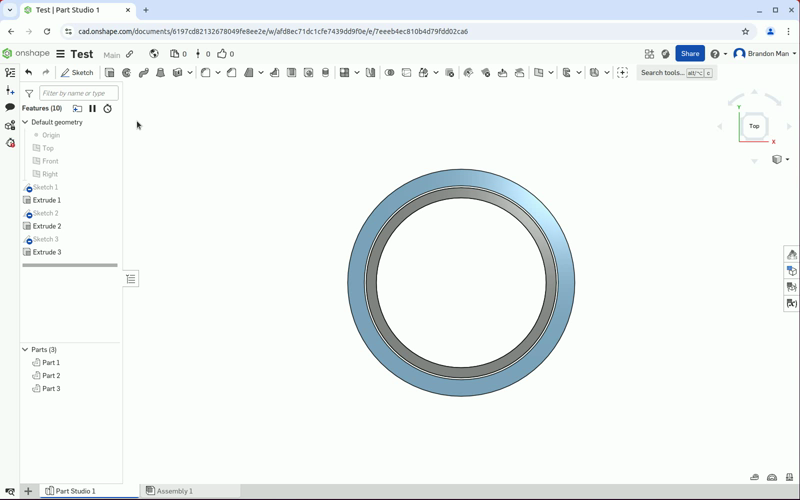
key(shift+h)
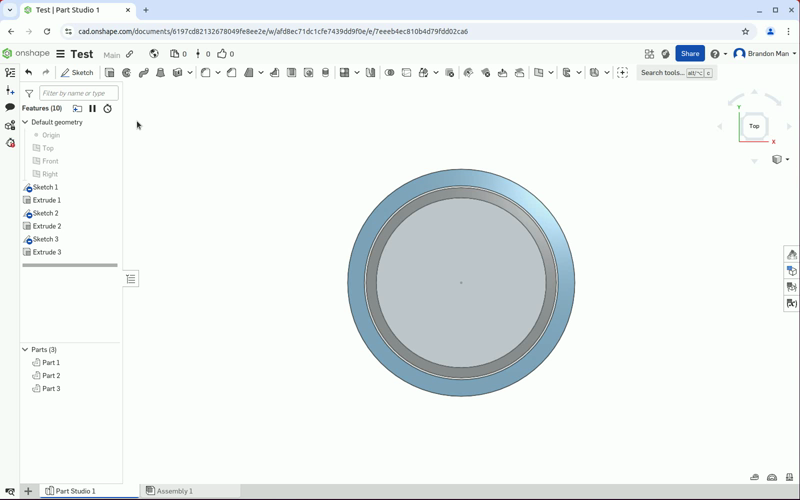
key(shift+7)
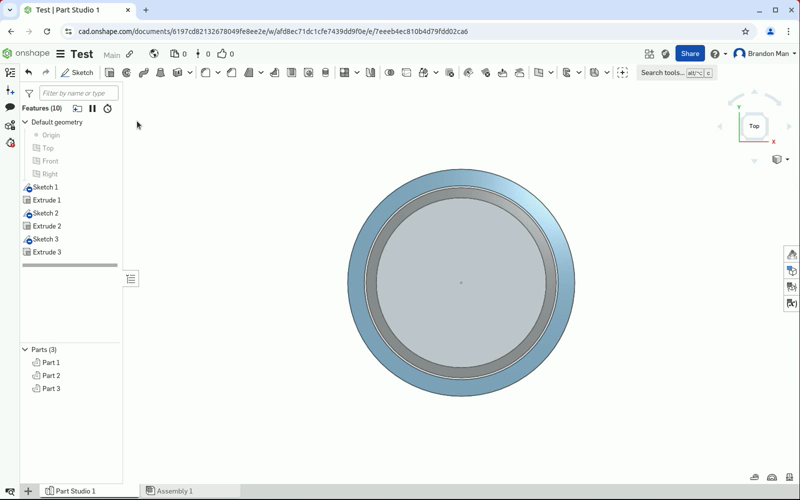
key(up, 3)
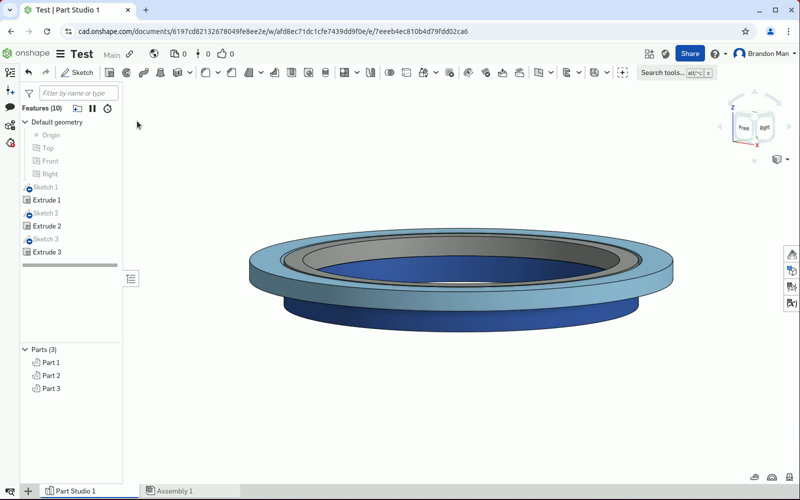
key(left, 3)
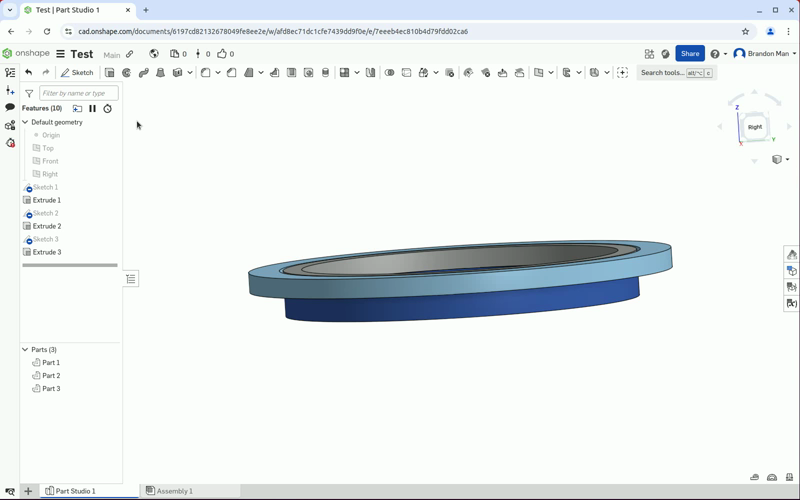
key(right, 3)
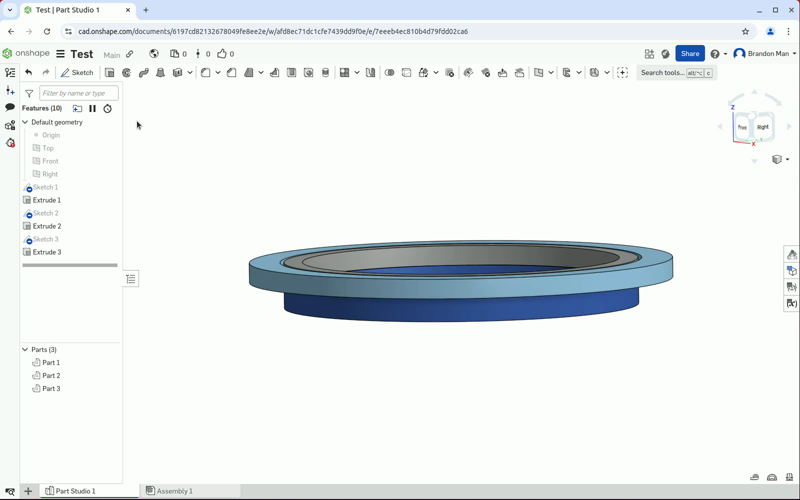
key(down, 3)
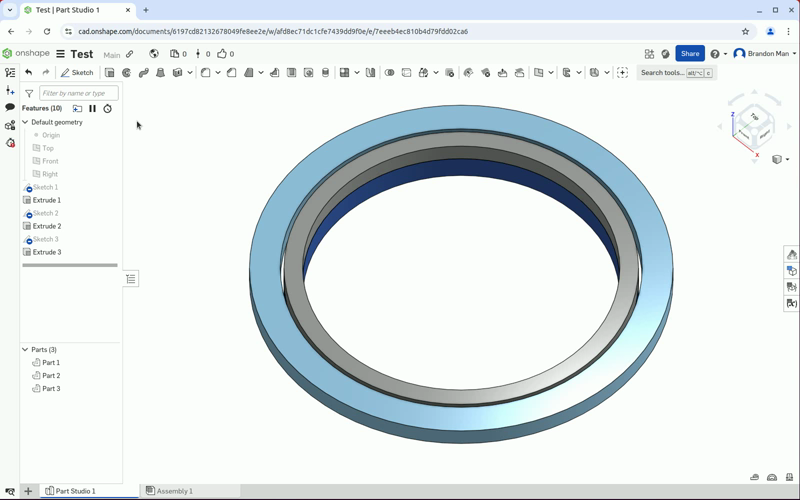
mouse_move(73, 189)
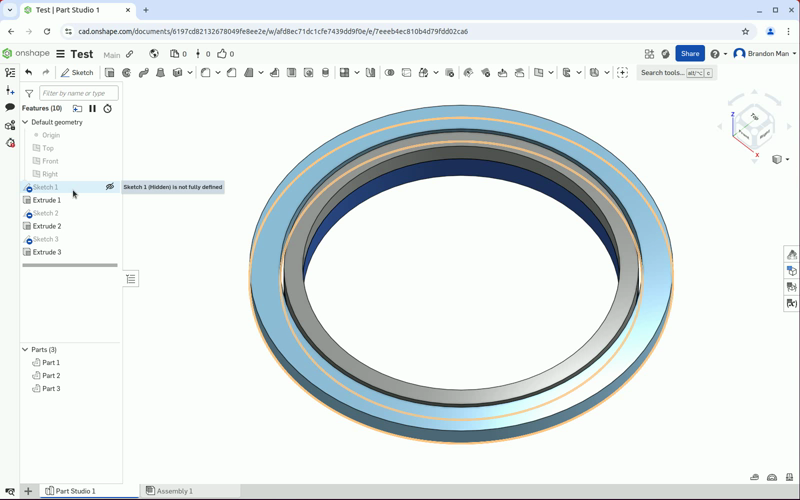
click(73, 189)